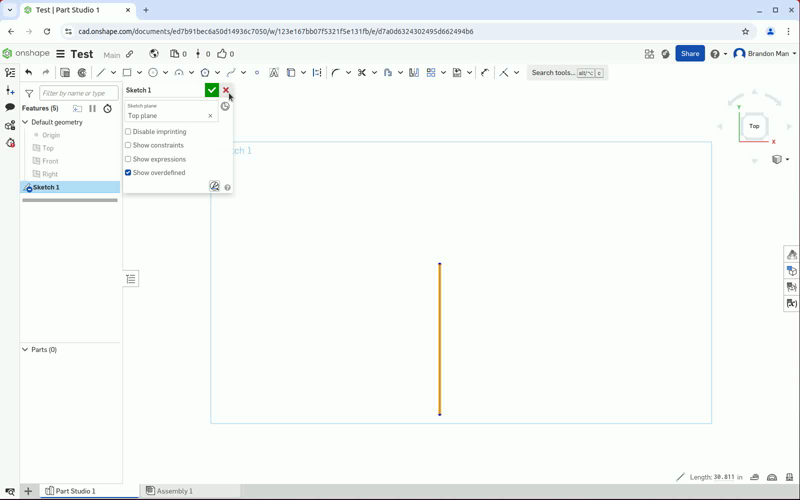
key(shift+h)
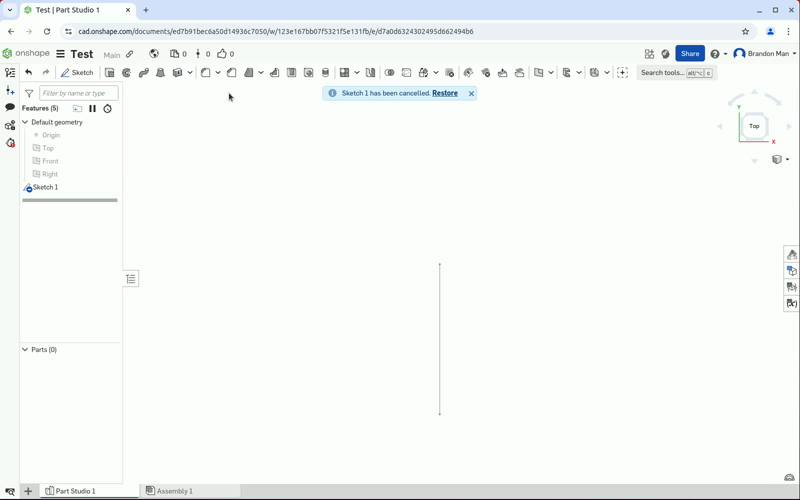
key(shift+s)
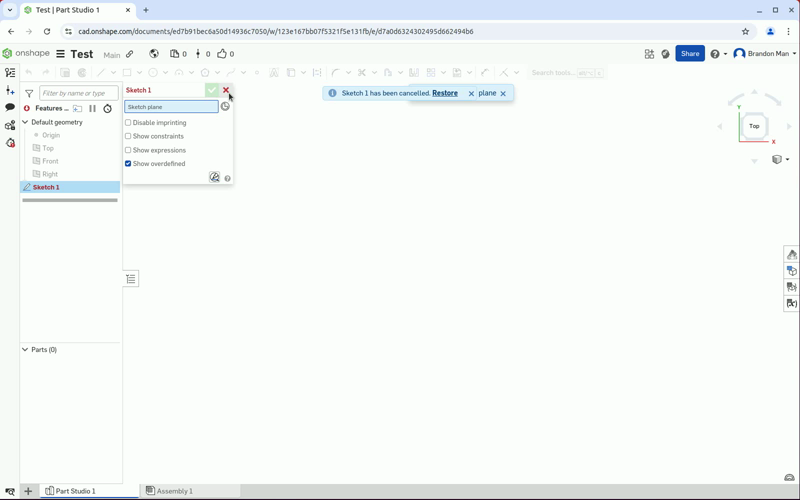
mouse_move(73, 150)
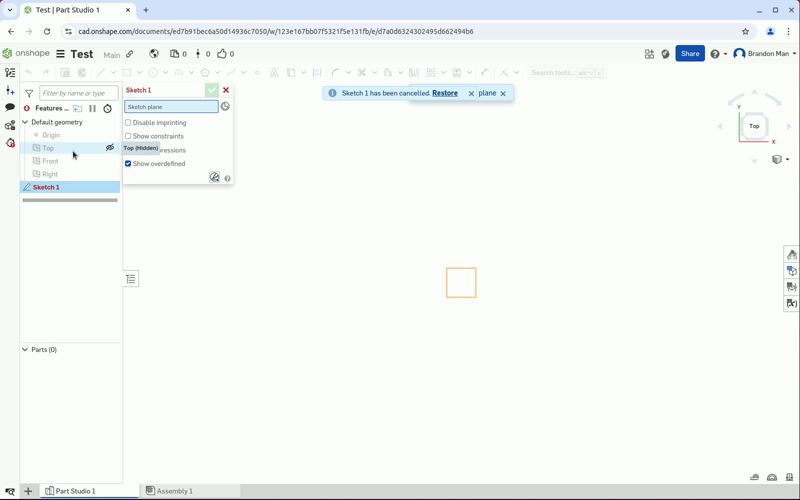
click(73, 150)
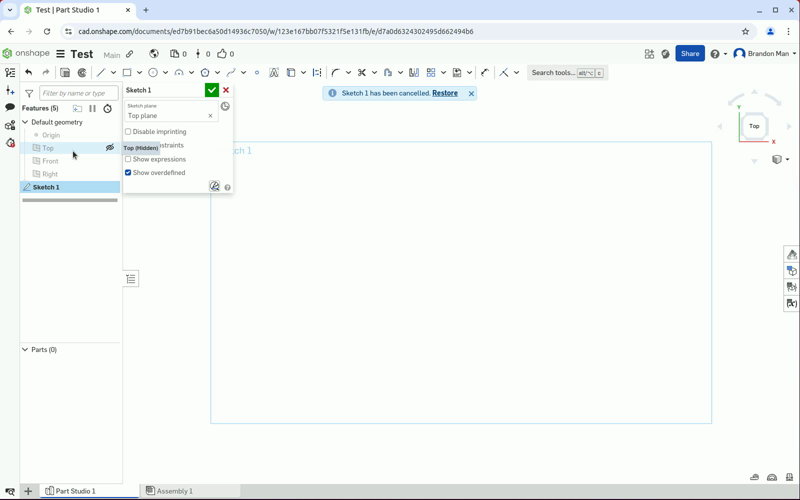
mouse_move(73, 352)
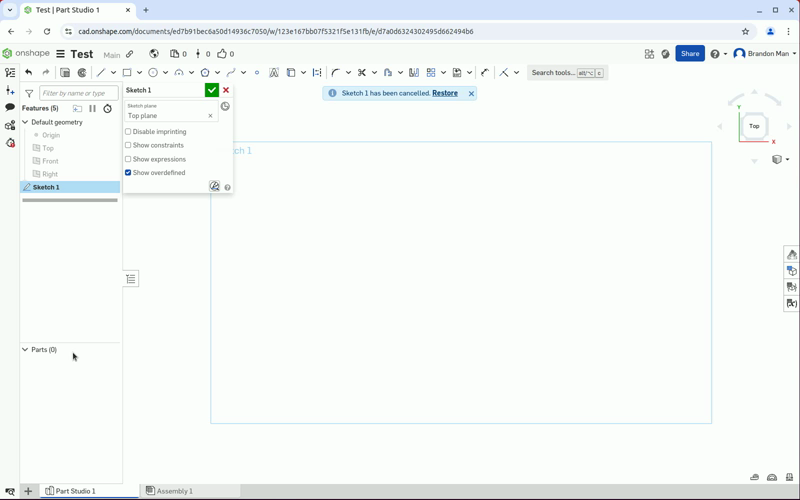
key(y)
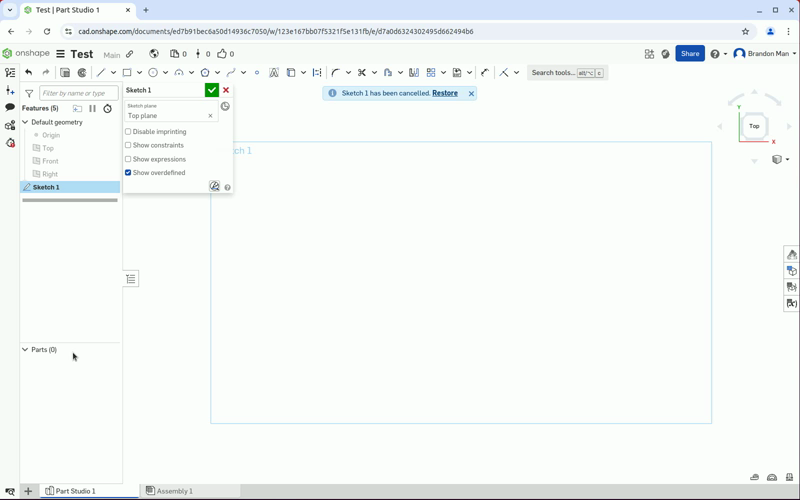
key(l)
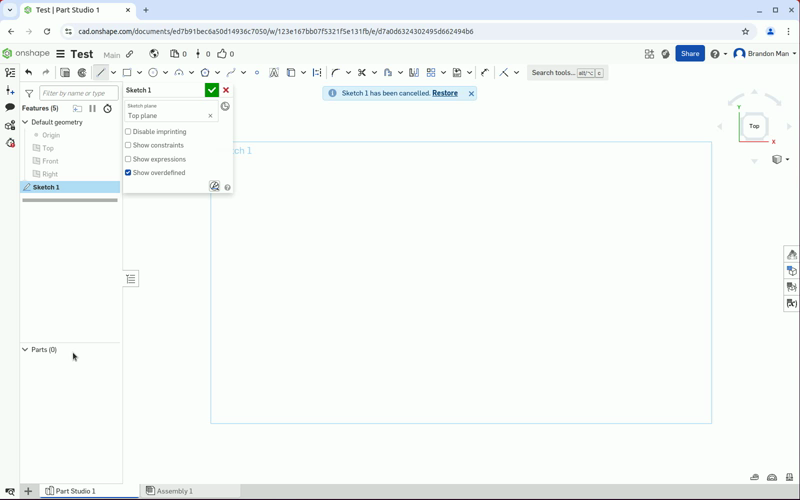
key_down(shift)
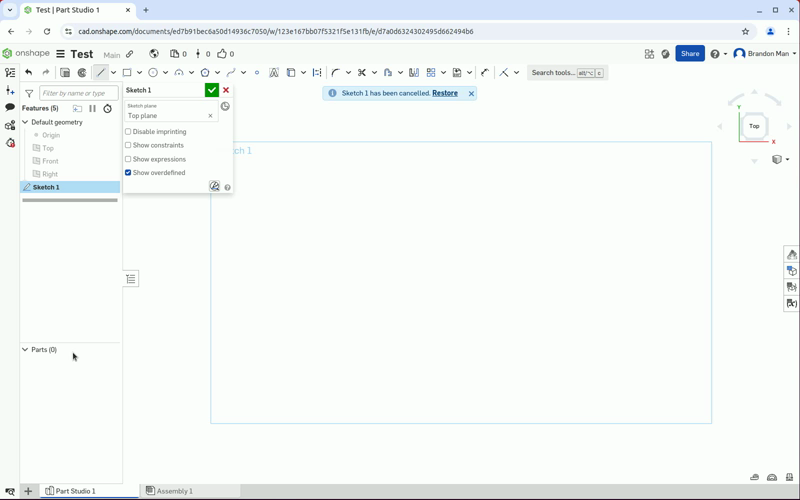
mouse_move(384, 348)
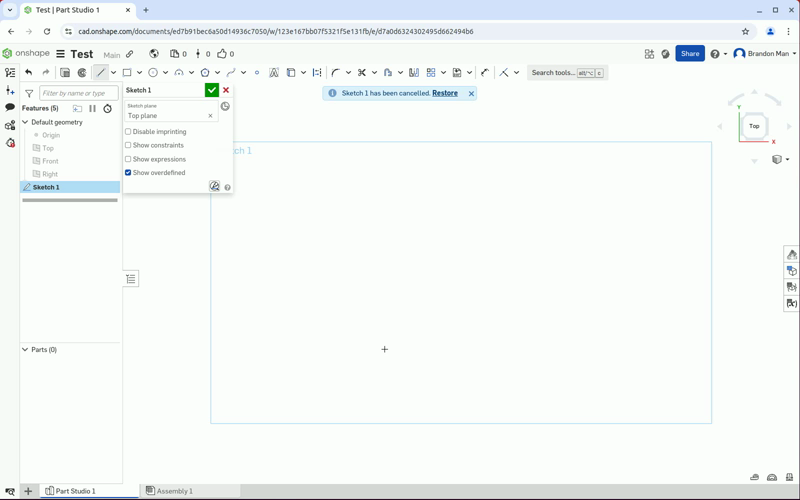
click(384, 348)
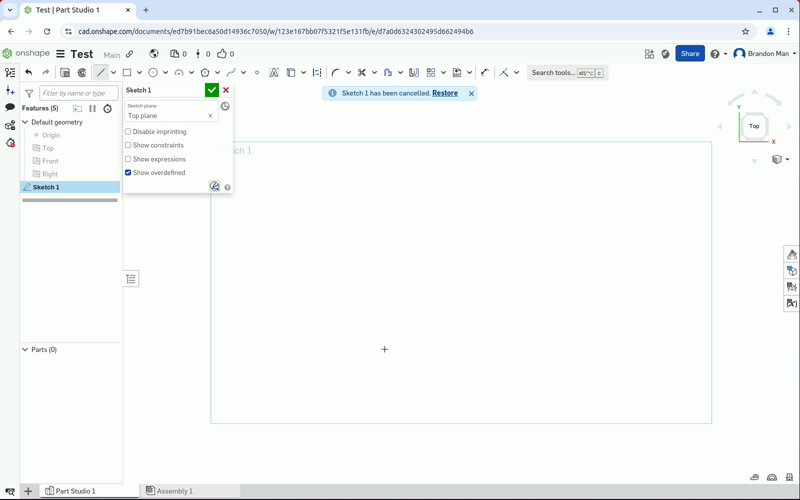
key_up(shift)
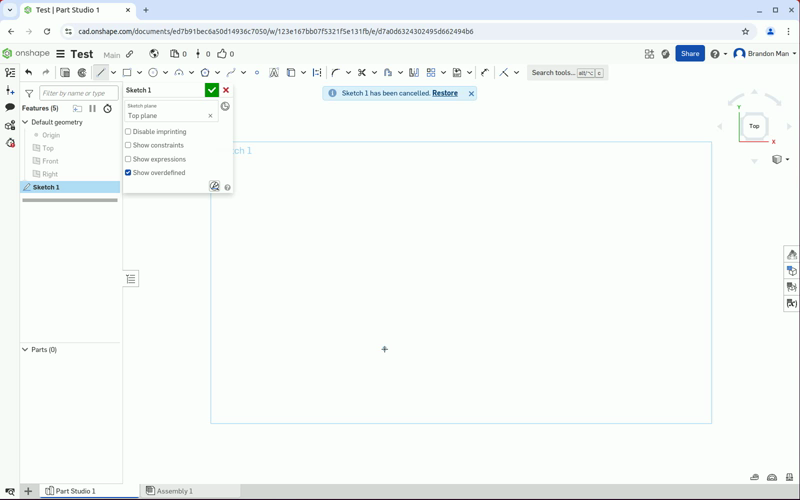
key_down(shift)
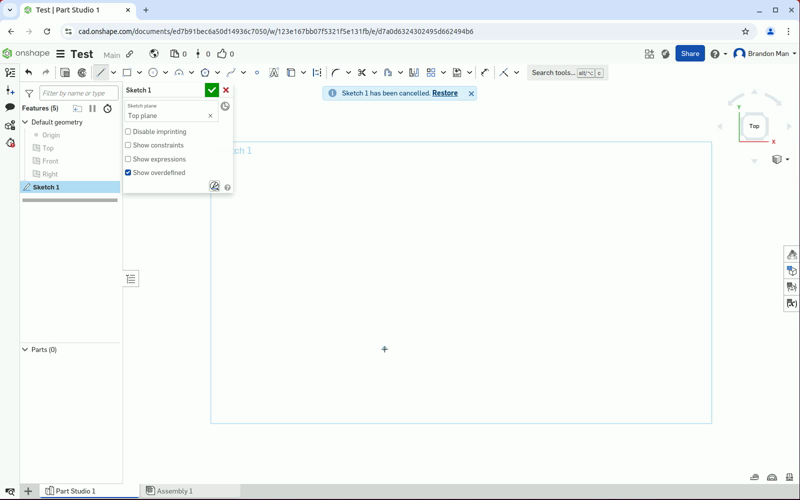
mouse_move(572, 348)
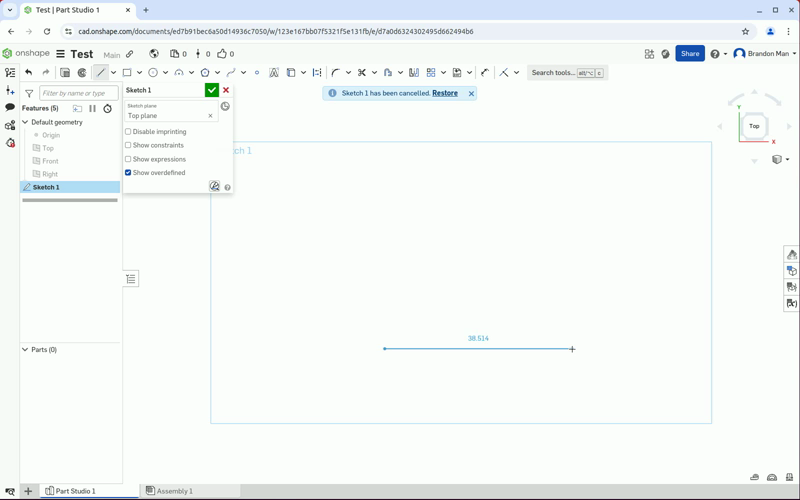
click(572, 348)
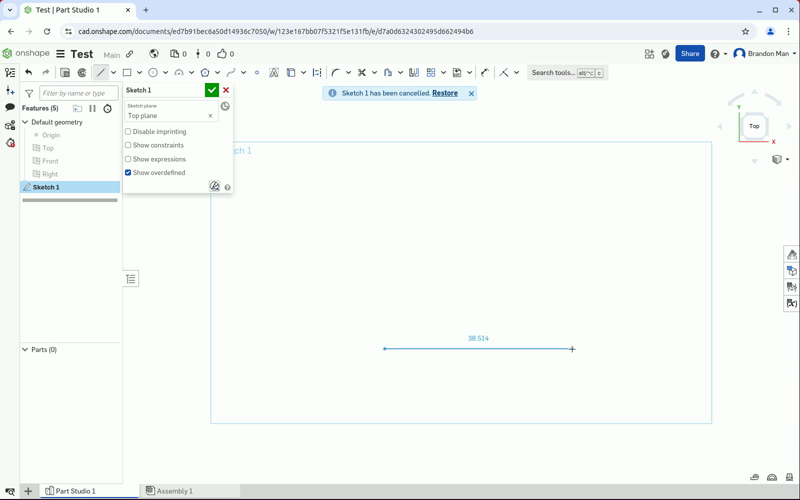
key_up(shift)
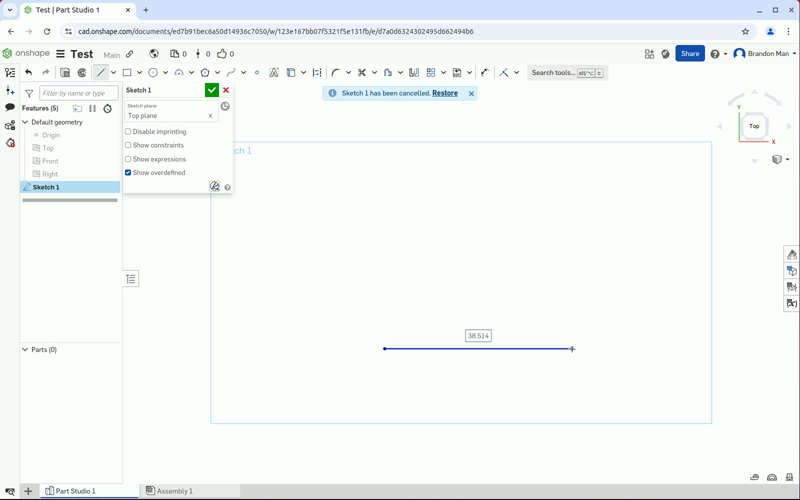
key_down(shift)
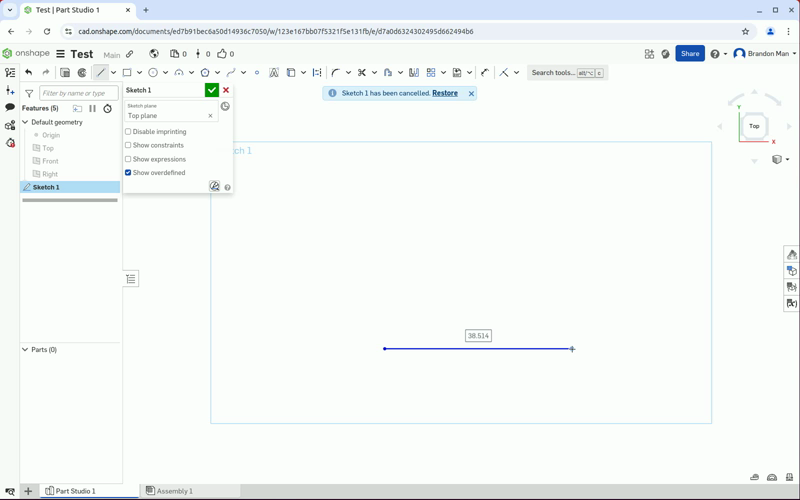
mouse_move(572, 224)
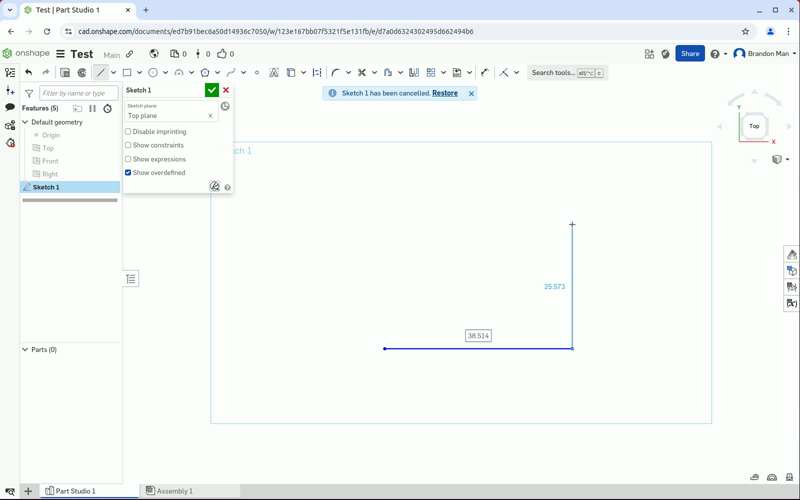
click(572, 224)
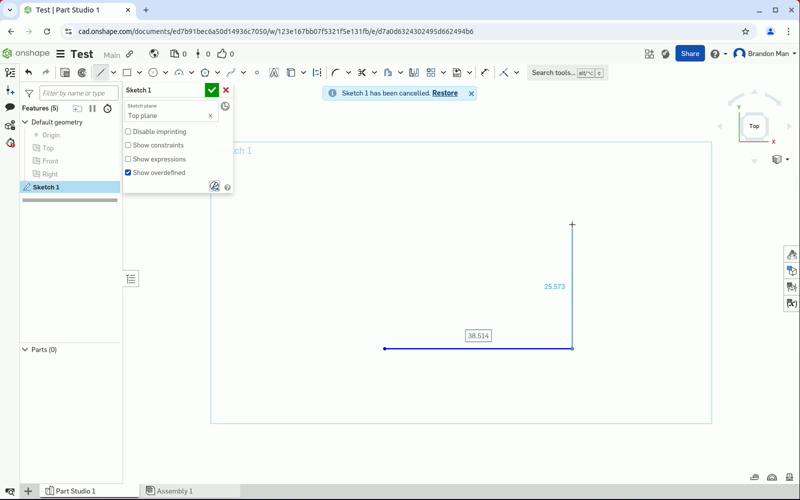
key_up(shift)
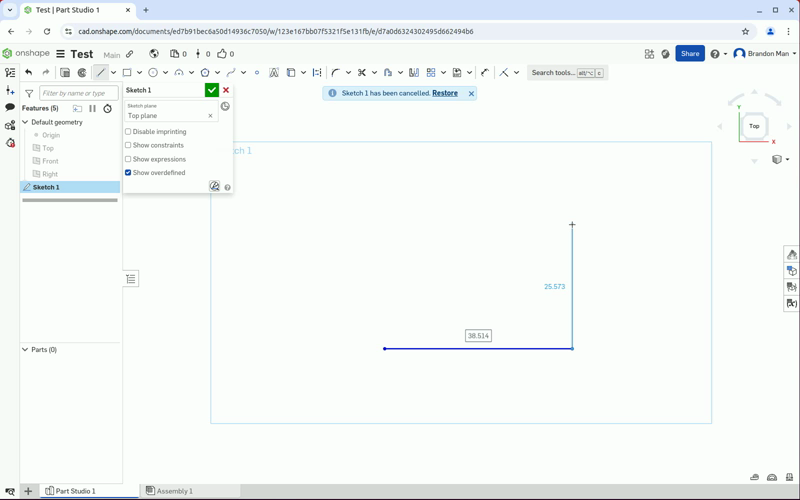
key_down(shift)
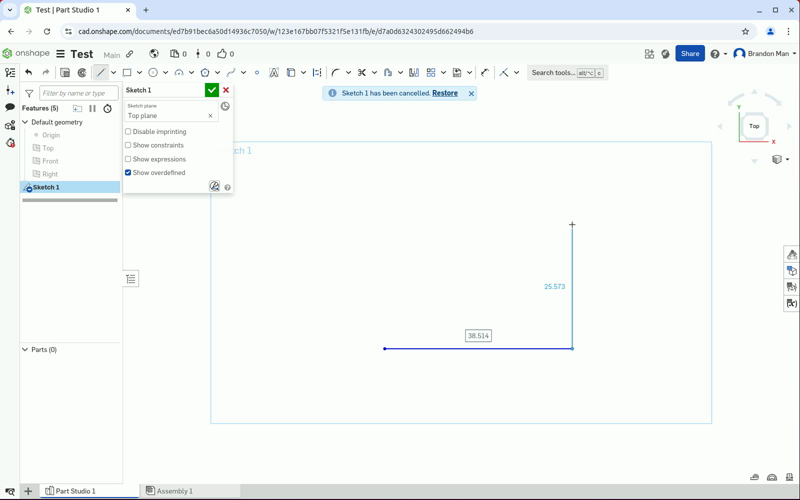
mouse_move(384, 224)
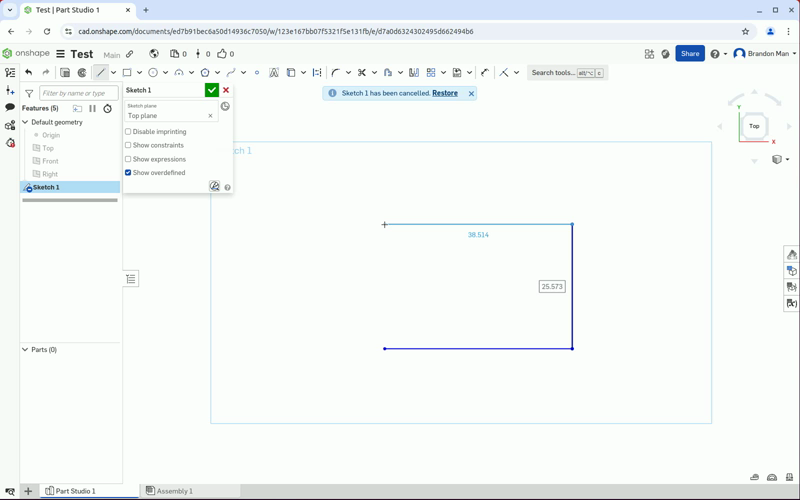
click(384, 224)
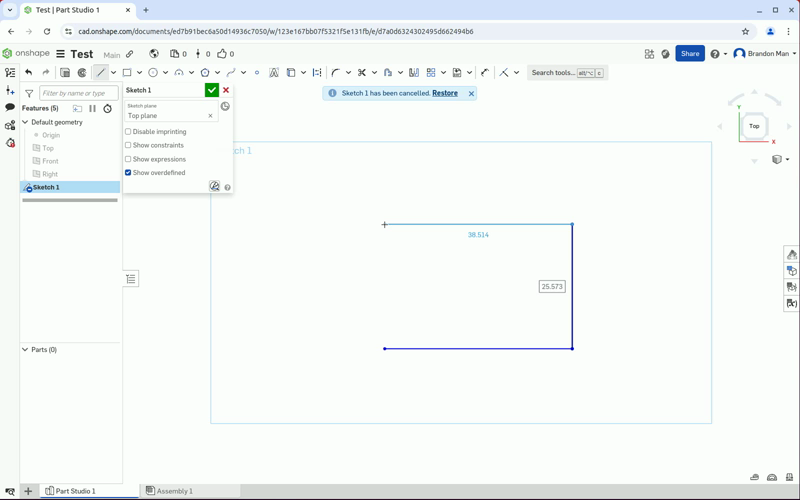
key_up(shift)
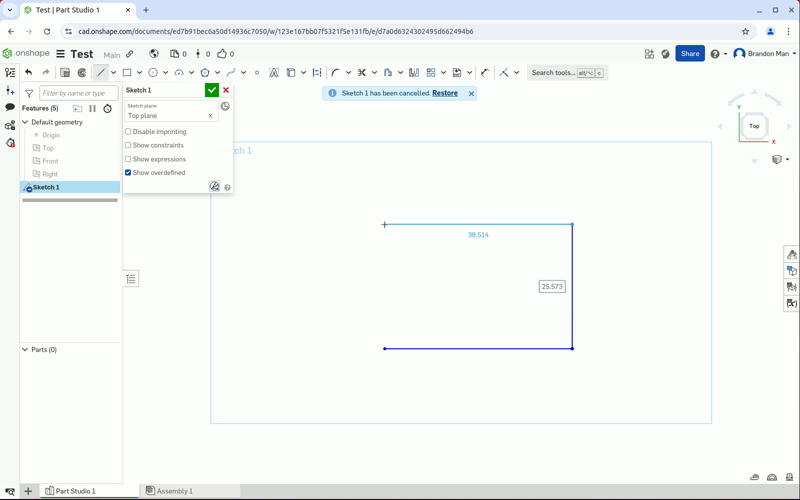
key_down(shift)
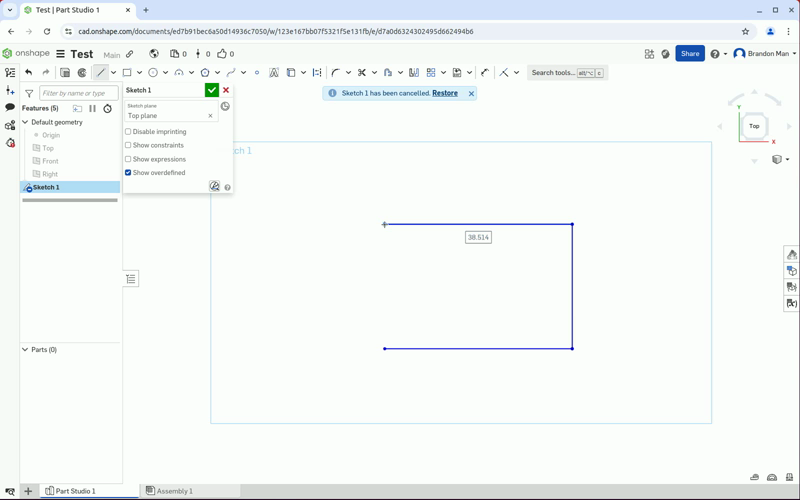
mouse_move(384, 348)
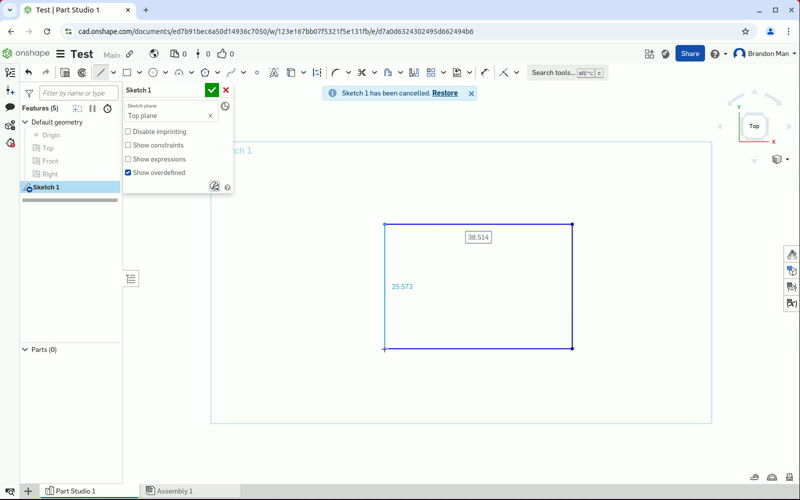
key_up(shift)
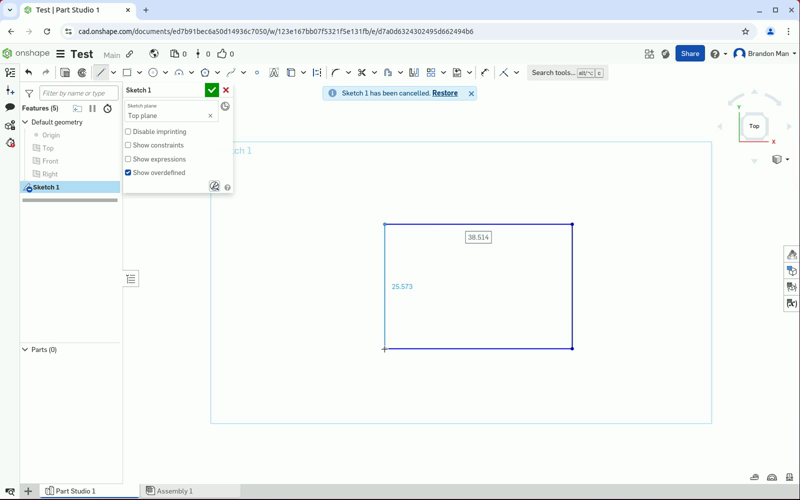
click(384, 348)
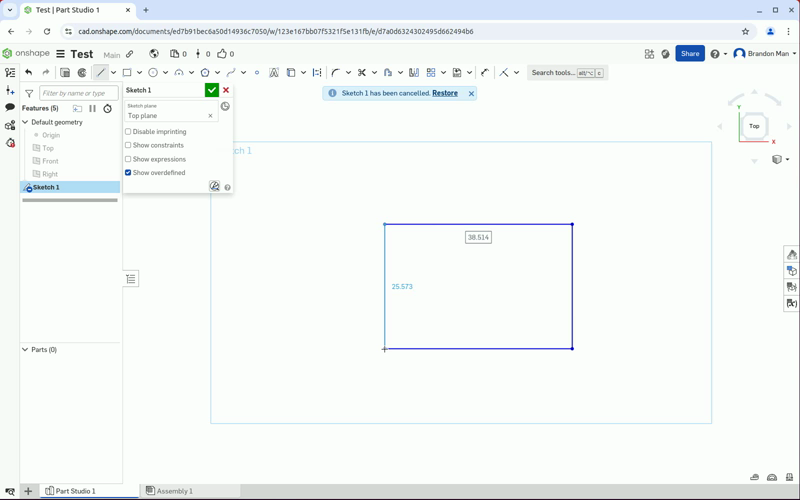
key(esc)
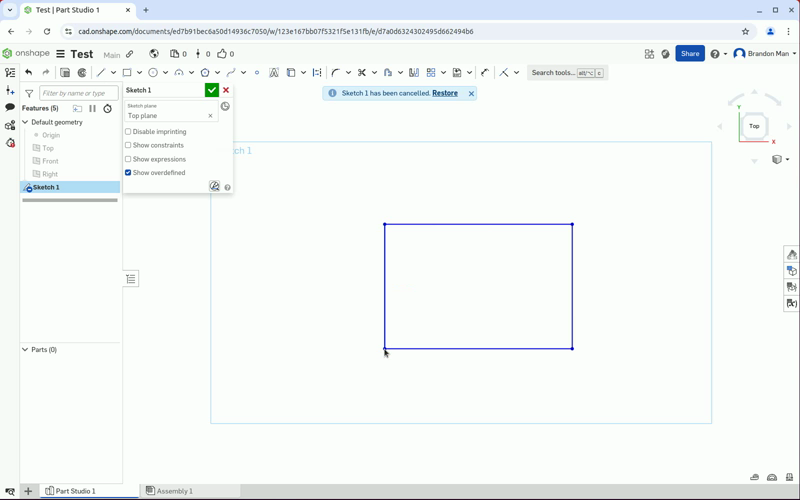
mouse_move(528, 302)
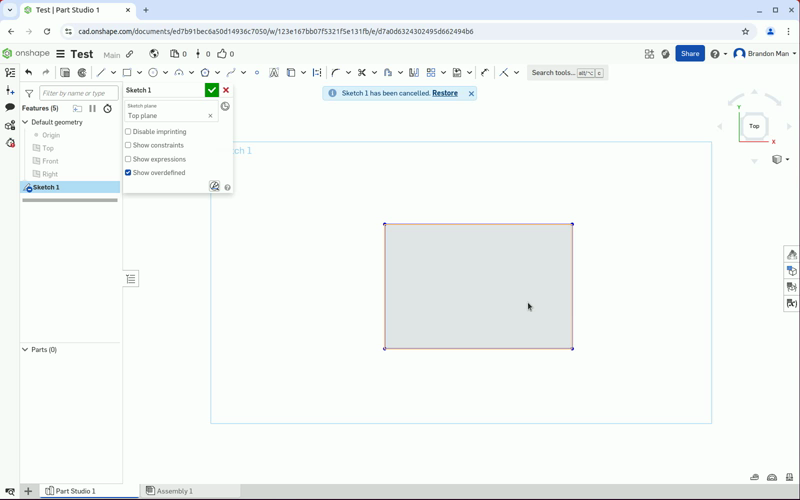
click(528, 302)
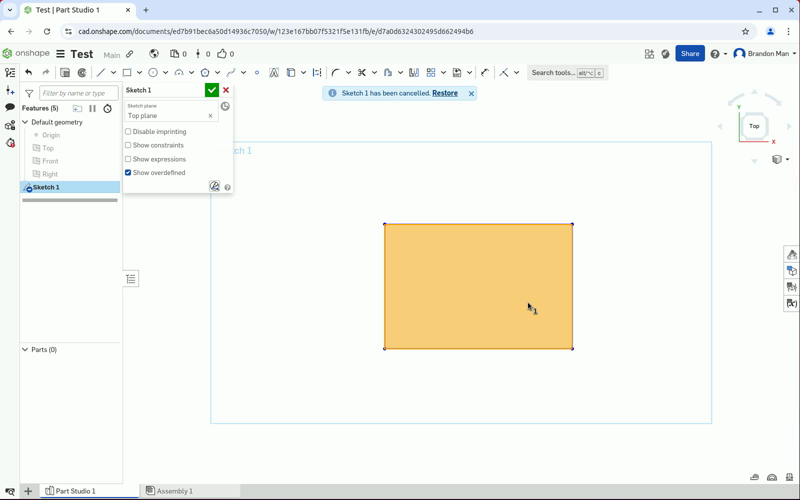
mouse_move(73, 352)
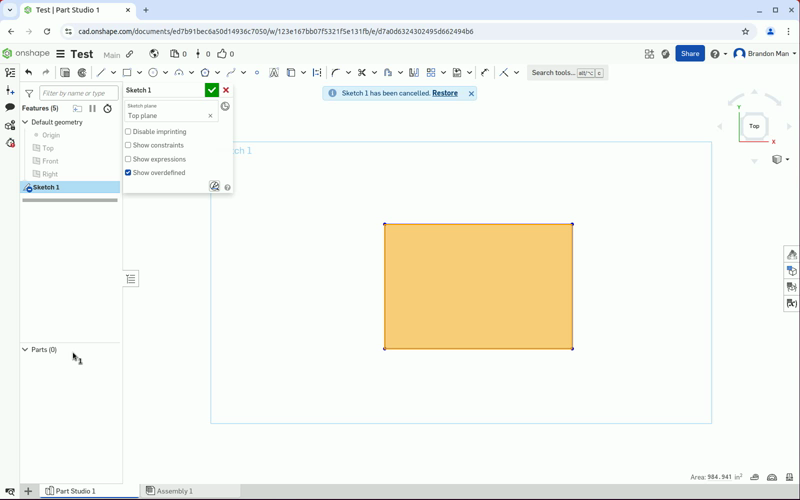
key(shift+y)
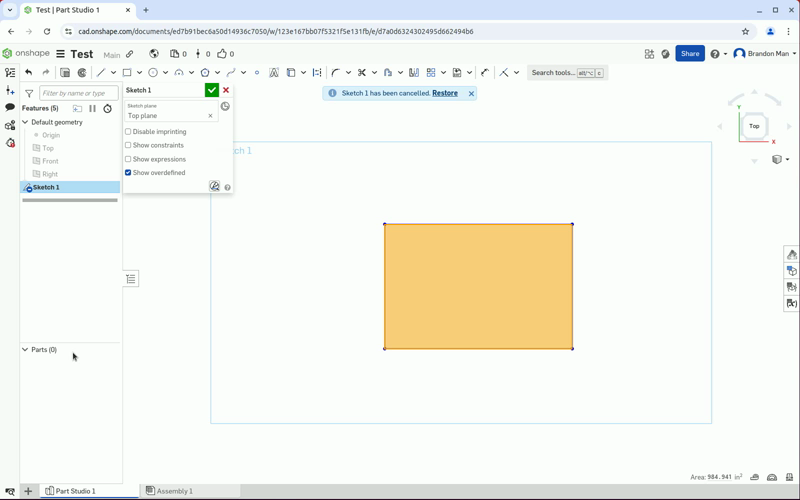
key(shift+e)
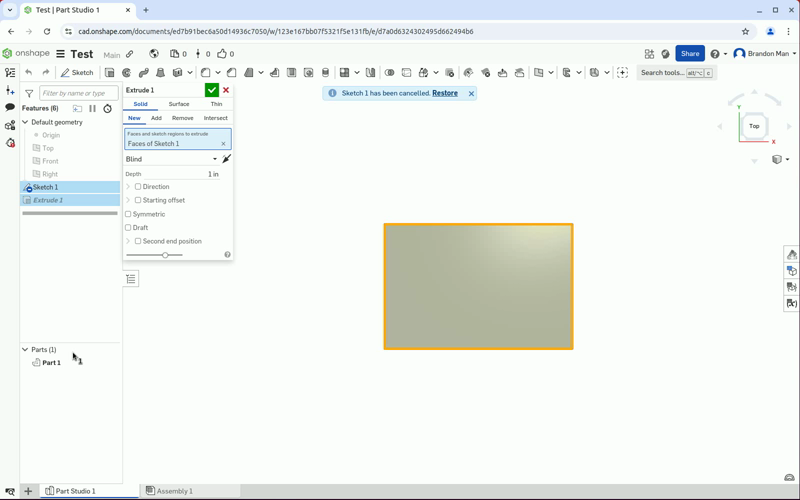
mouse_move(143, 106)
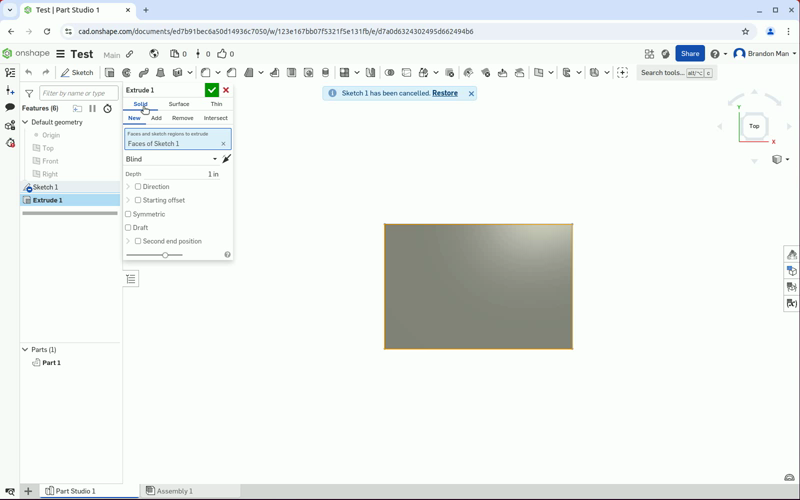
click(143, 106)
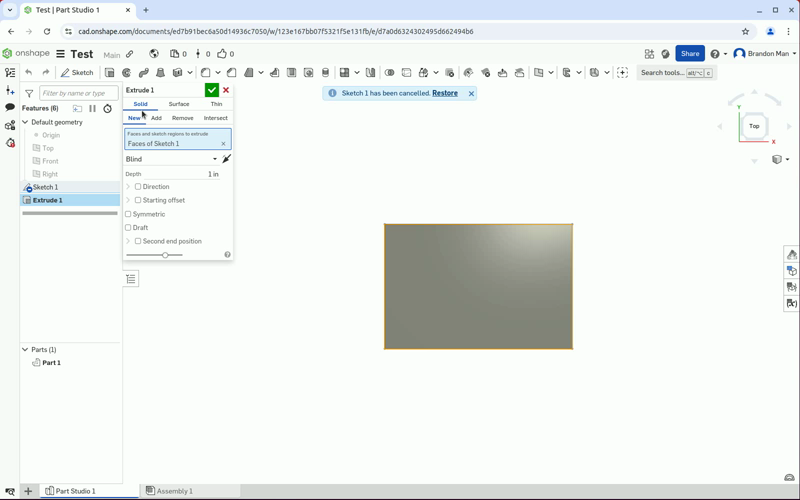
mouse_move(137, 120)
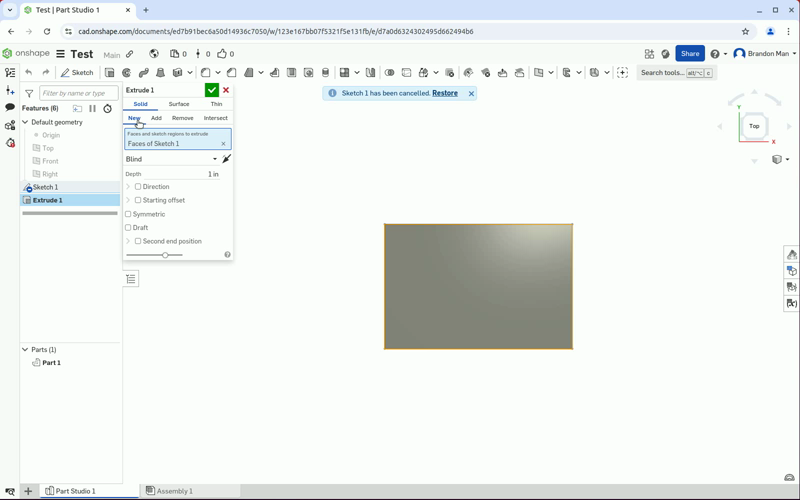
click(137, 120)
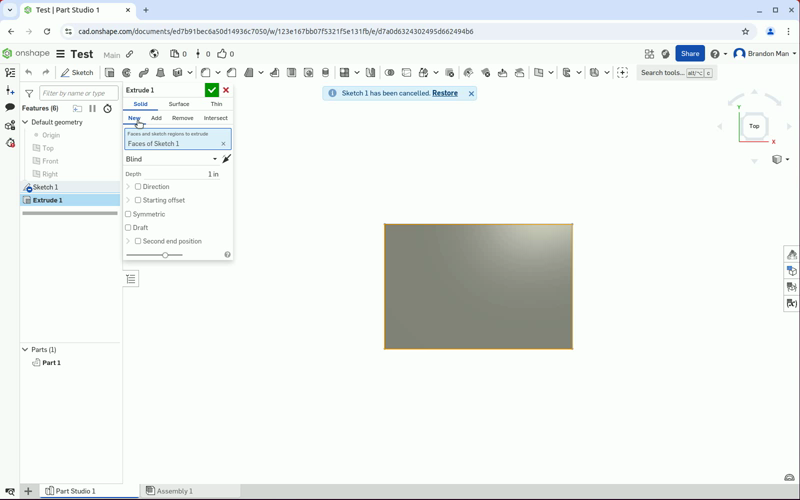
key(tab, 4)
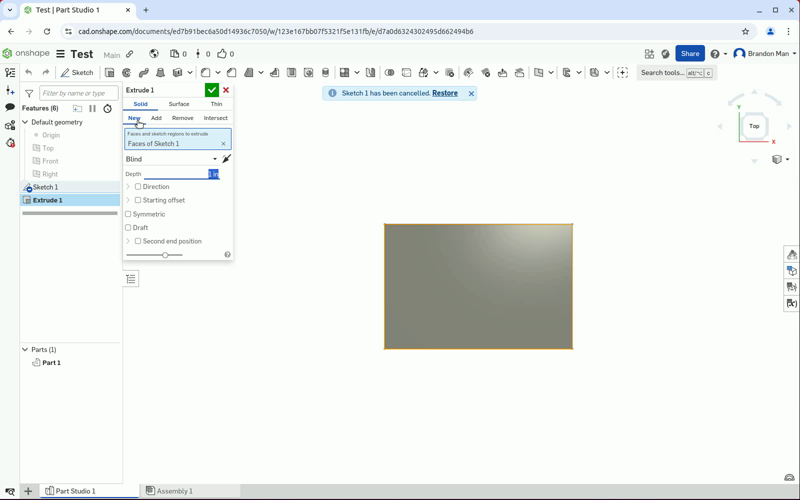
text(6.258)
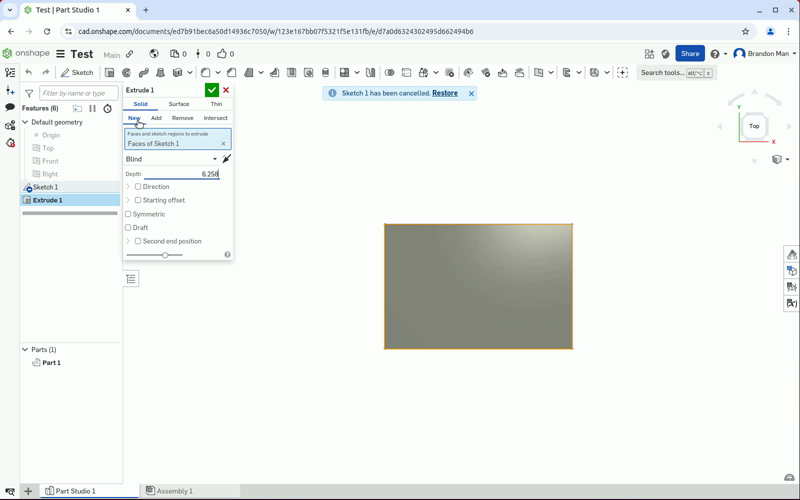
key(tab, 3)
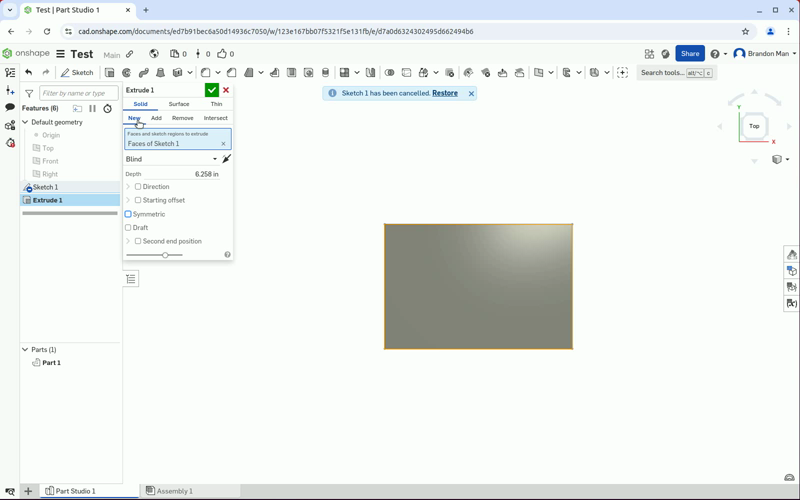
key(space)
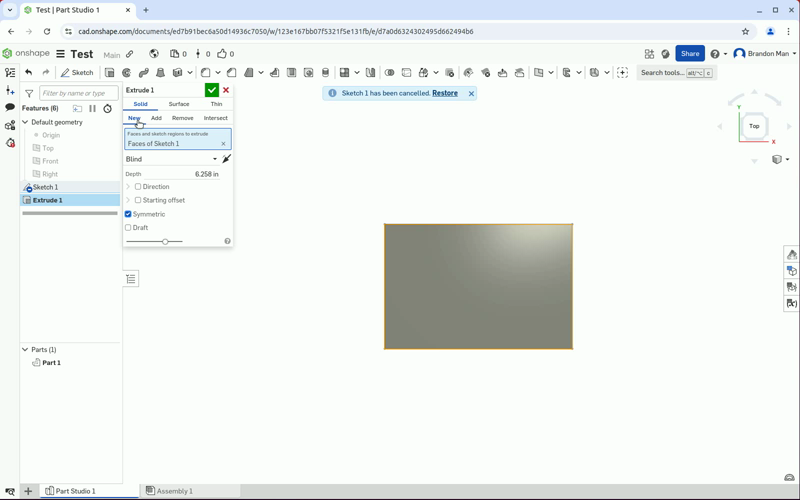
key(enter)
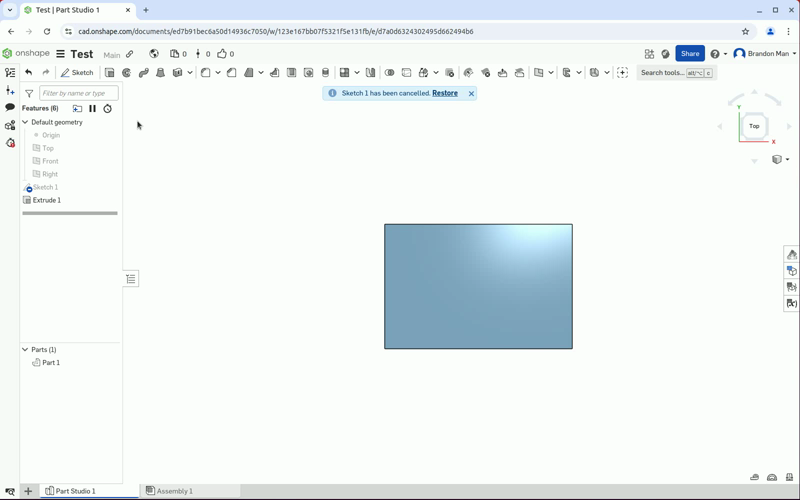
key(shift+h)
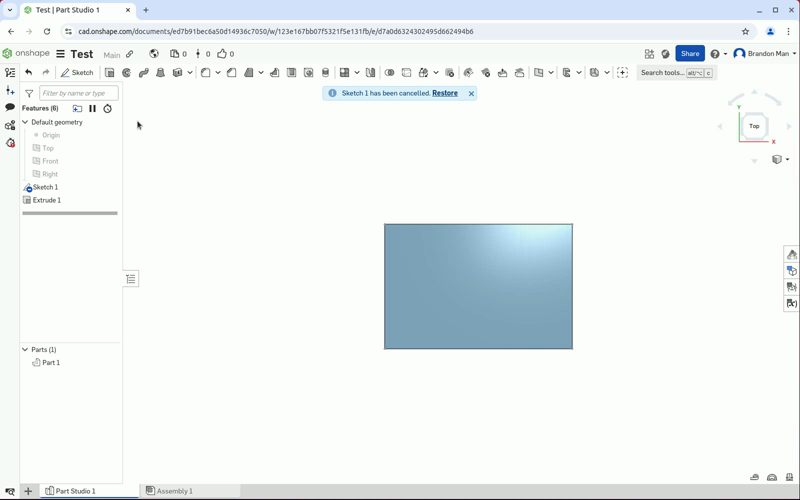
key(shift+h)
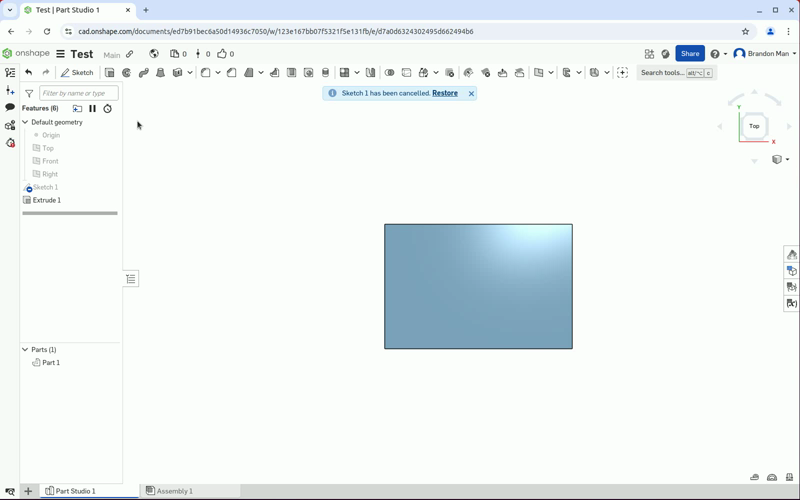
mouse_move(73, 189)
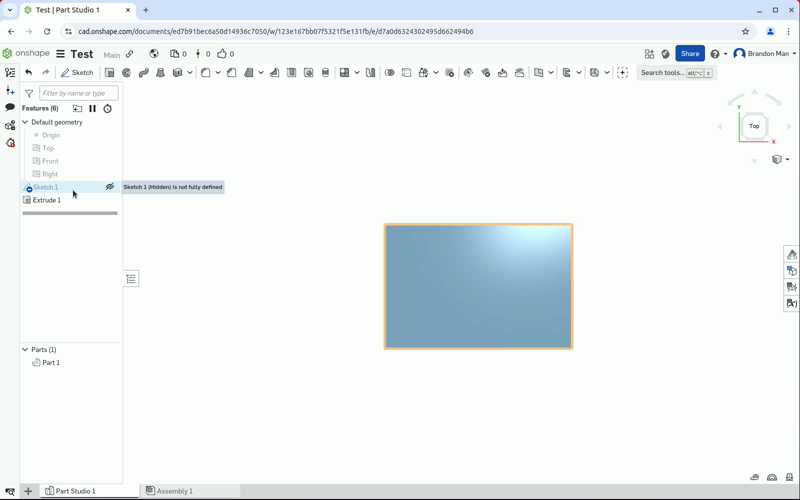
click(73, 189)
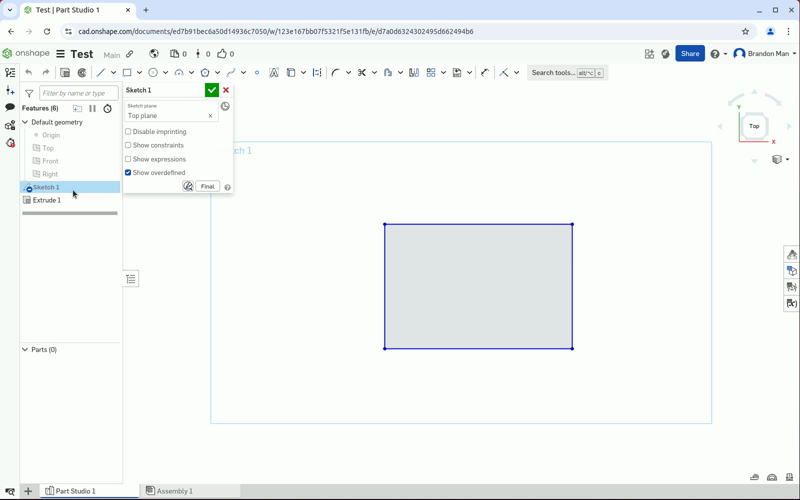
mouse_move(229, 92)
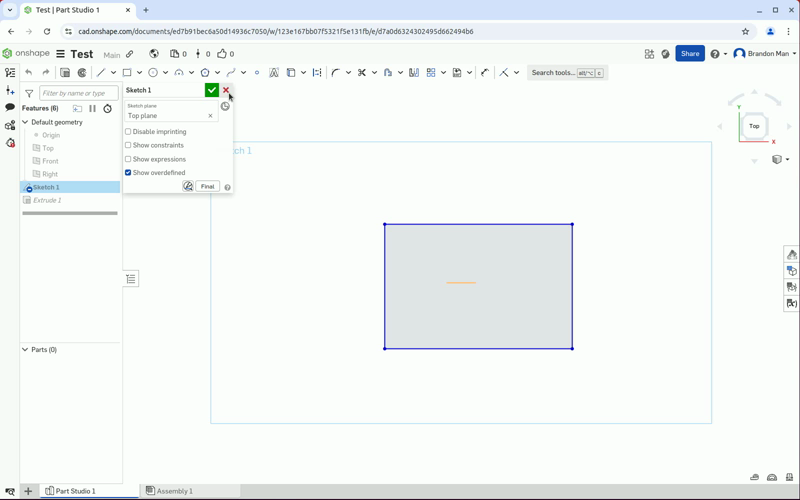
click(229, 92)
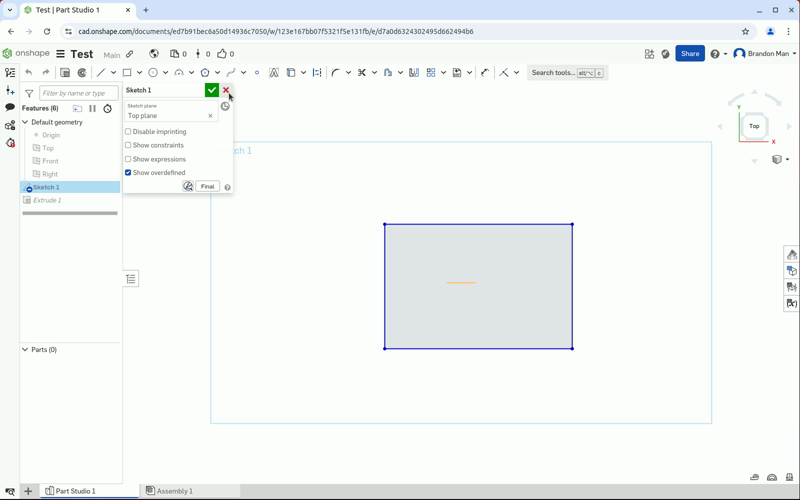
key(shift+s)
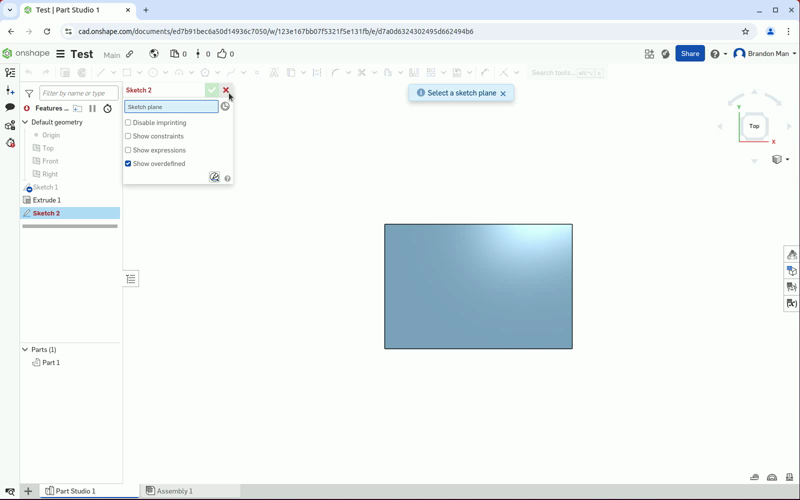
mouse_move(73, 150)
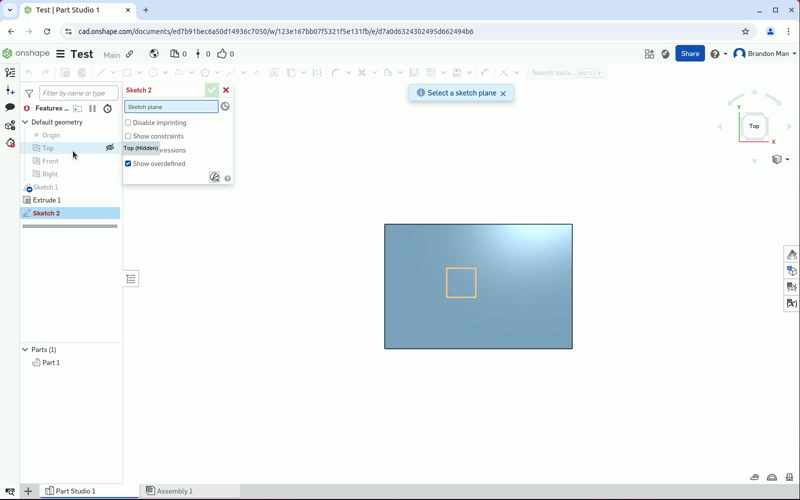
click(73, 150)
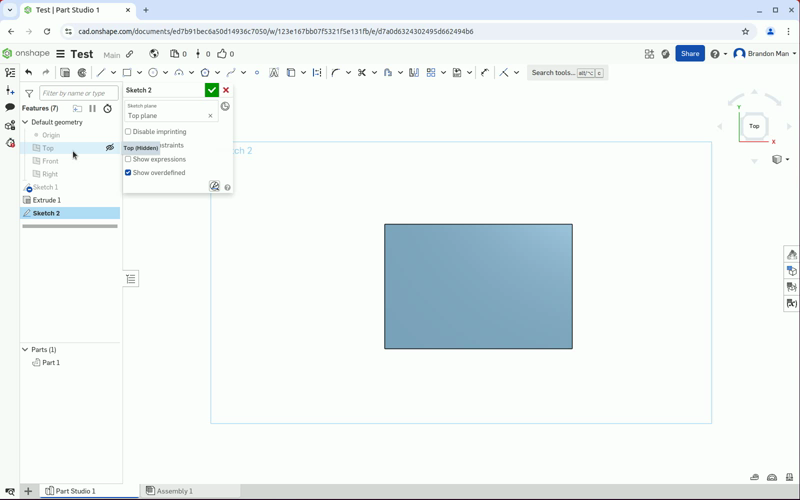
mouse_move(73, 352)
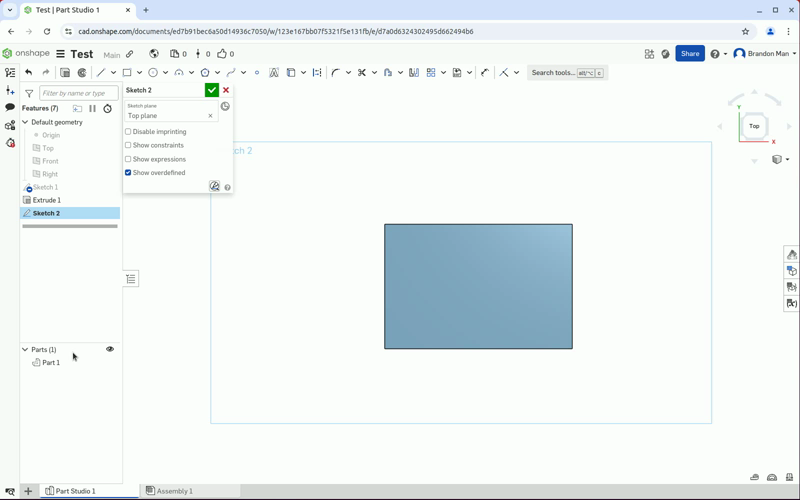
key(y)
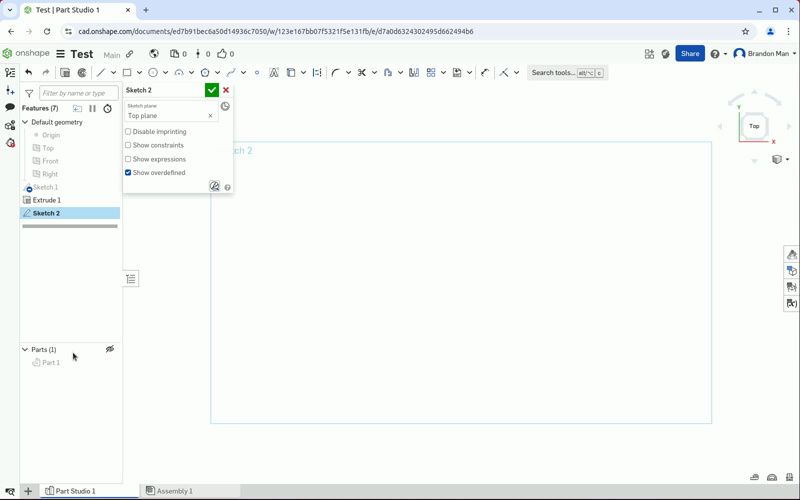
key(l)
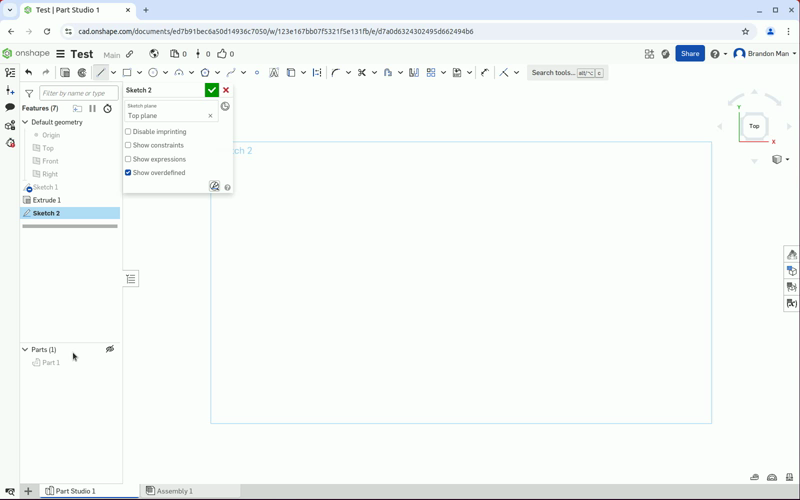
key_down(shift)
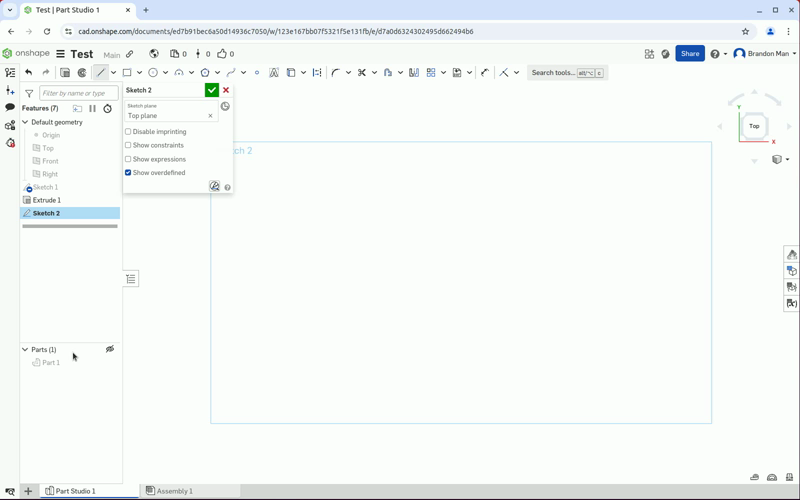
mouse_move(510, 270)
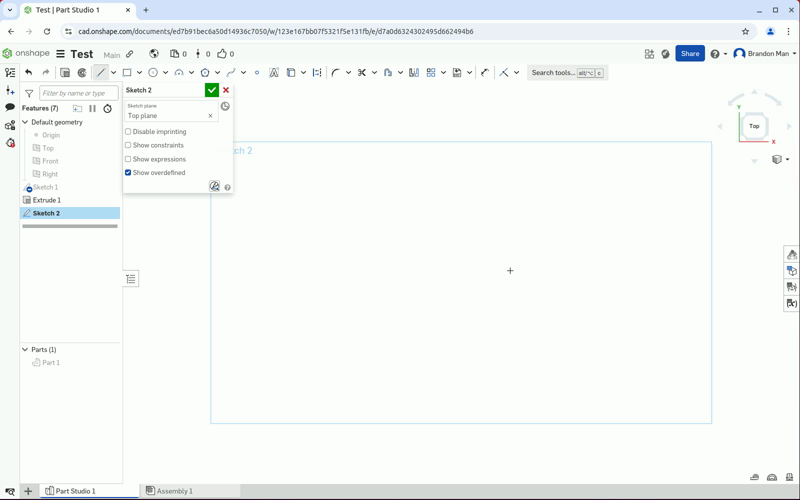
click(510, 270)
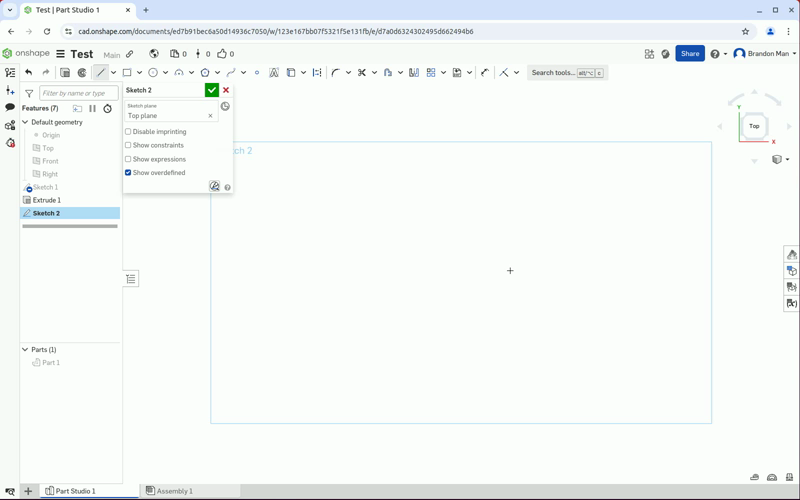
key_up(shift)
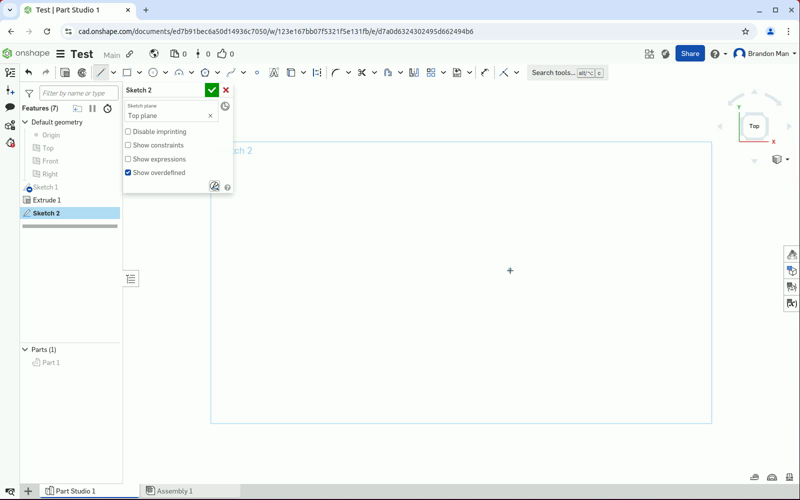
key_down(shift)
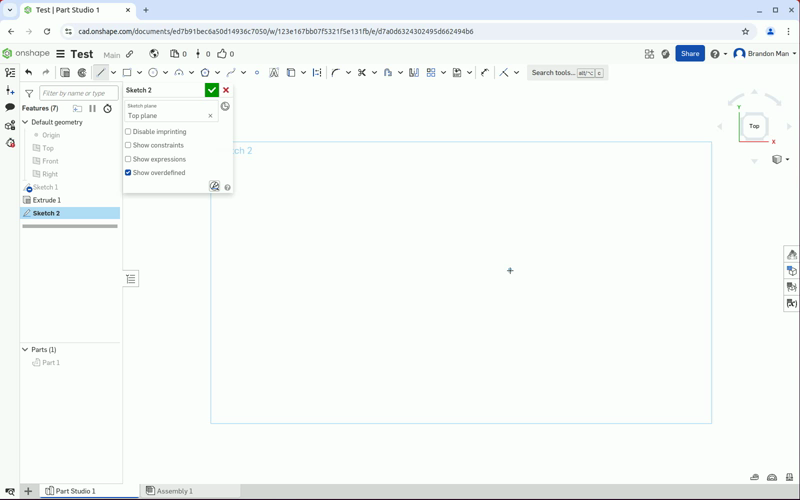
mouse_move(573, 270)
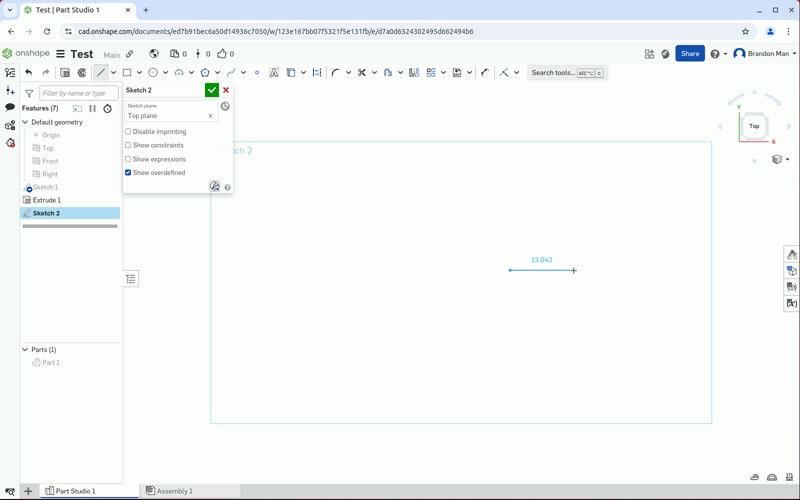
click(573, 270)
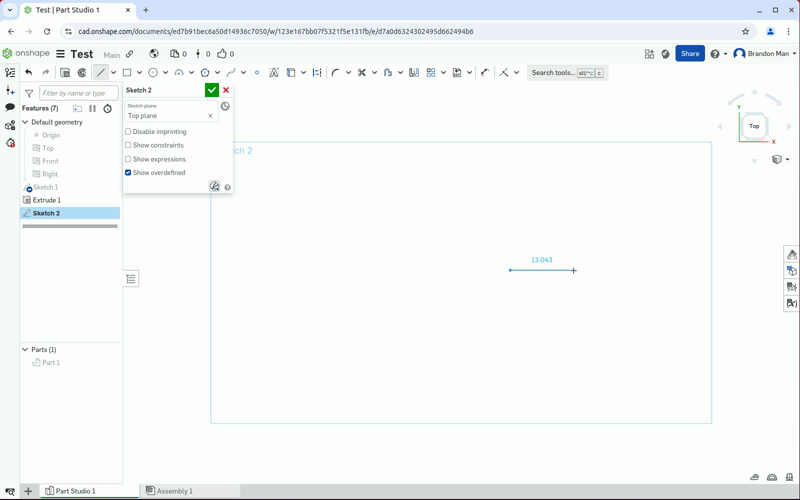
key_up(shift)
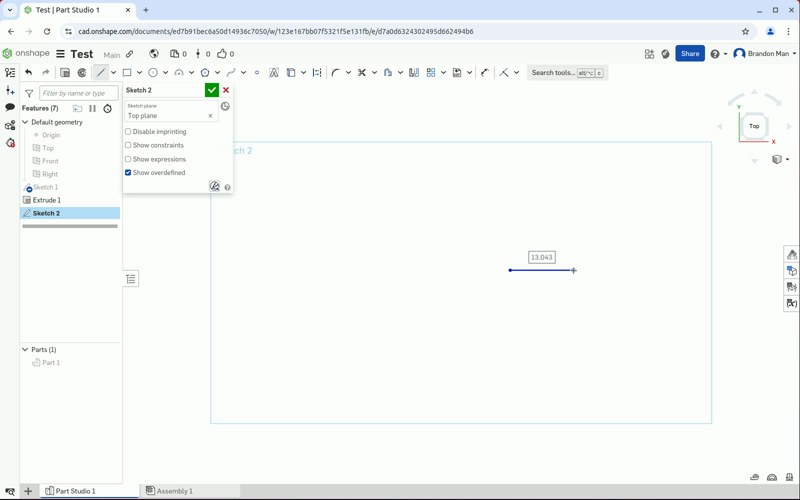
key_down(shift)
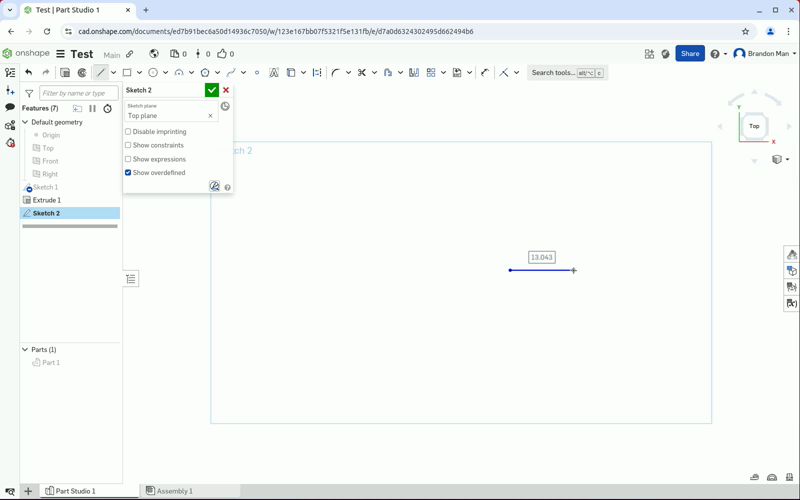
mouse_move(589, 270)
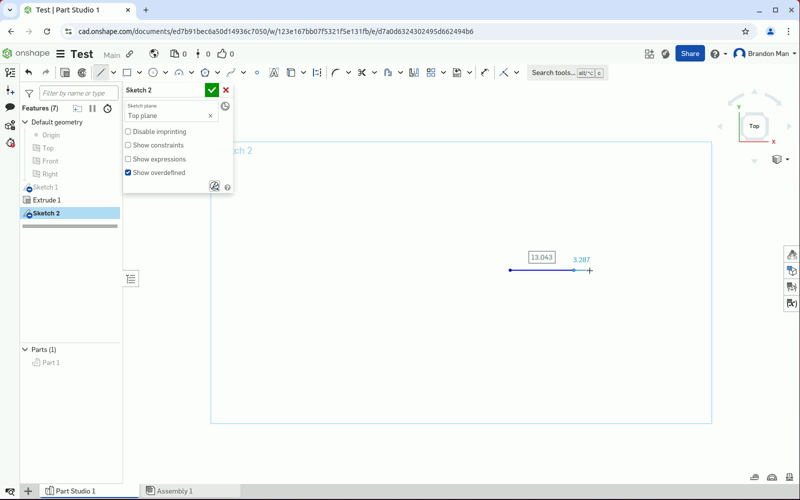
mouse_move(573, 222)
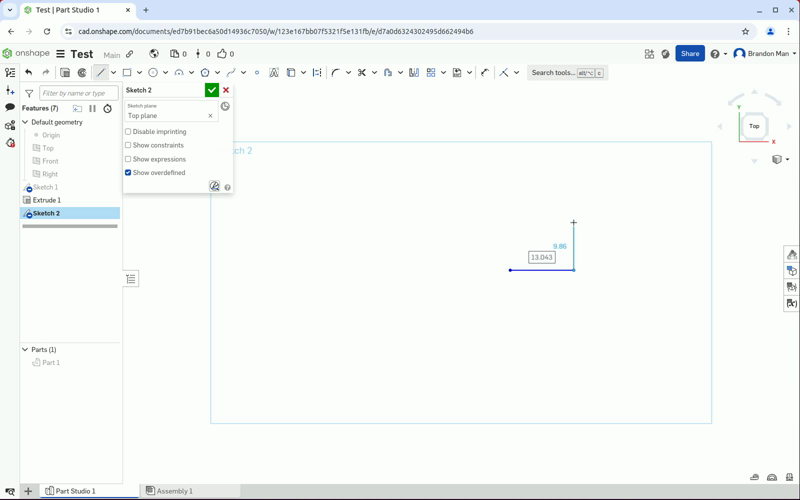
click(573, 222)
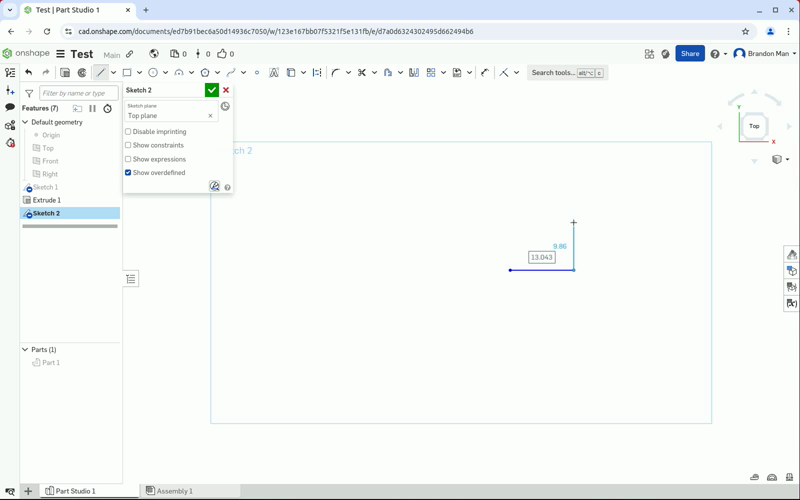
key_up(shift)
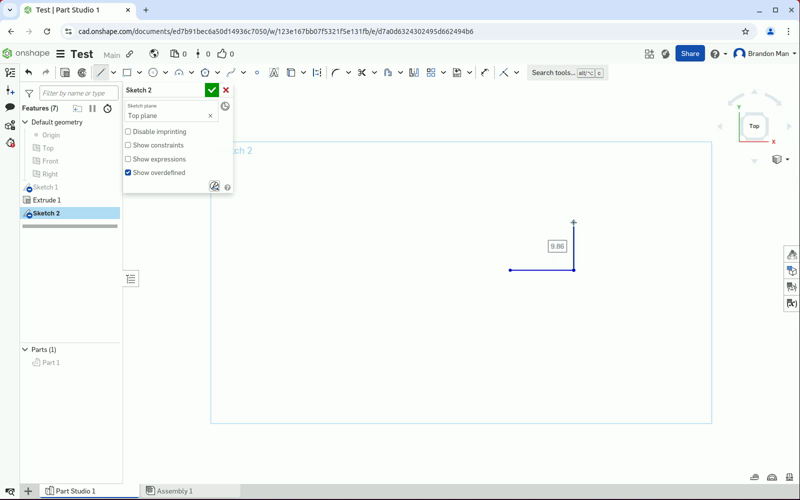
key_down(shift)
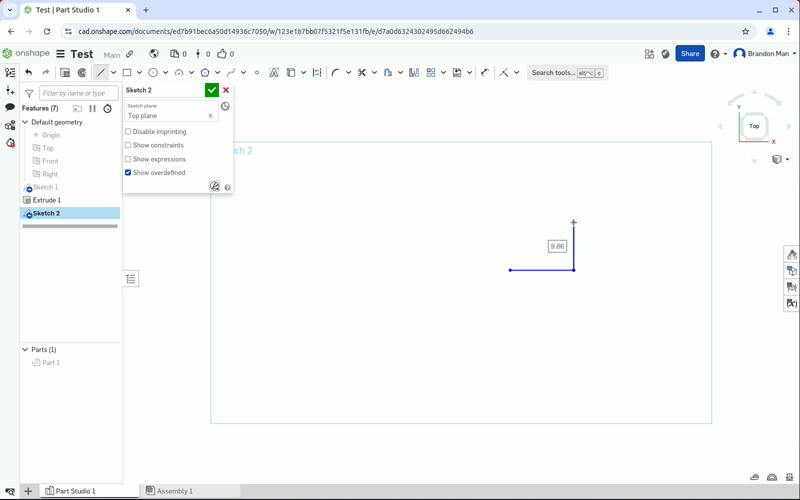
mouse_move(510, 222)
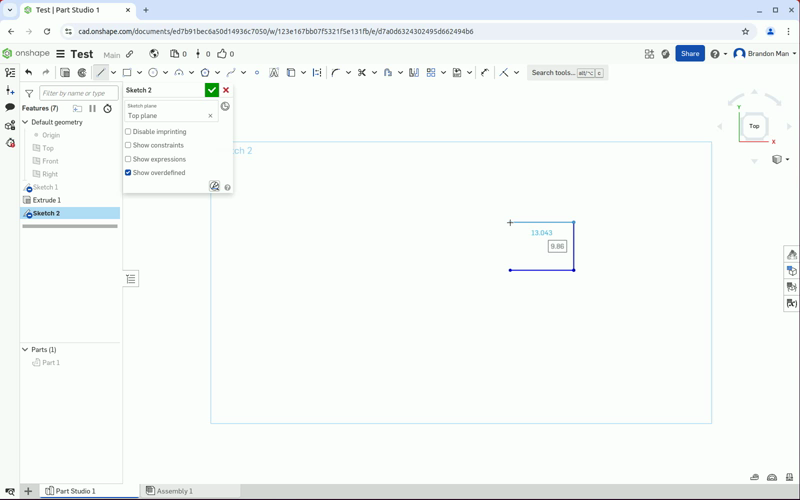
click(510, 222)
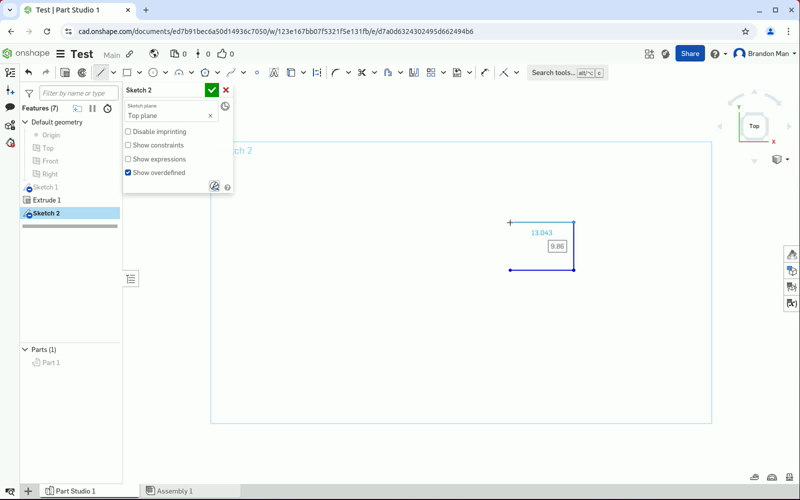
key_up(shift)
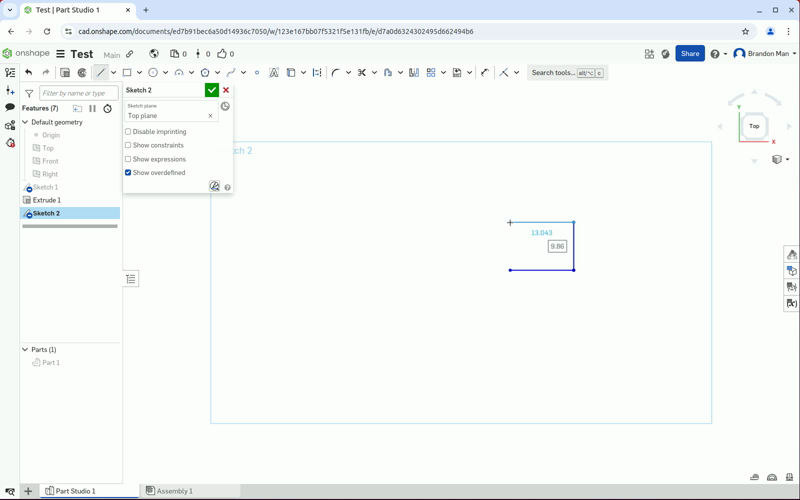
mouse_move(540, 222)
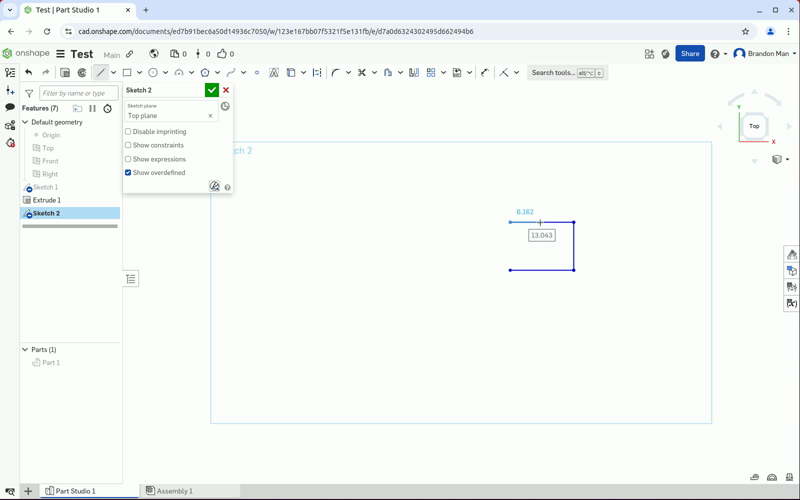
key_down(shift)
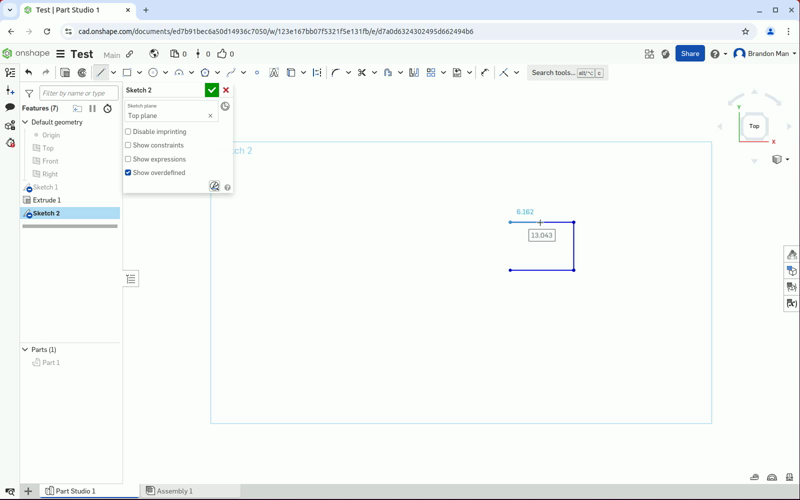
mouse_move(510, 270)
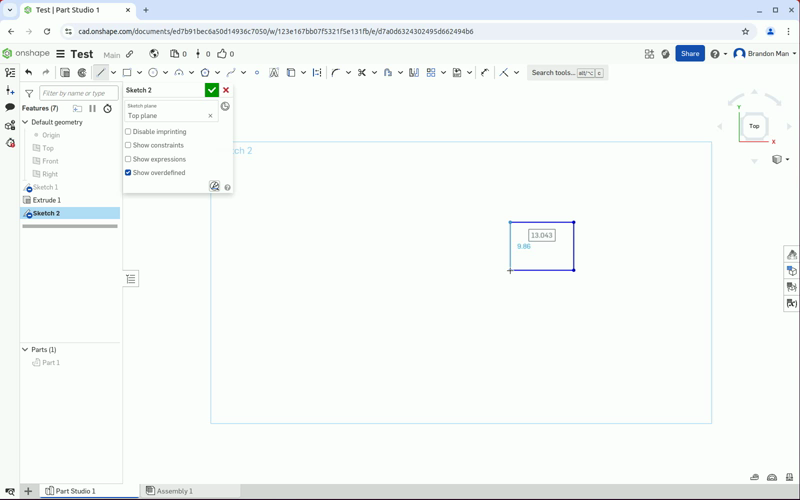
key_up(shift)
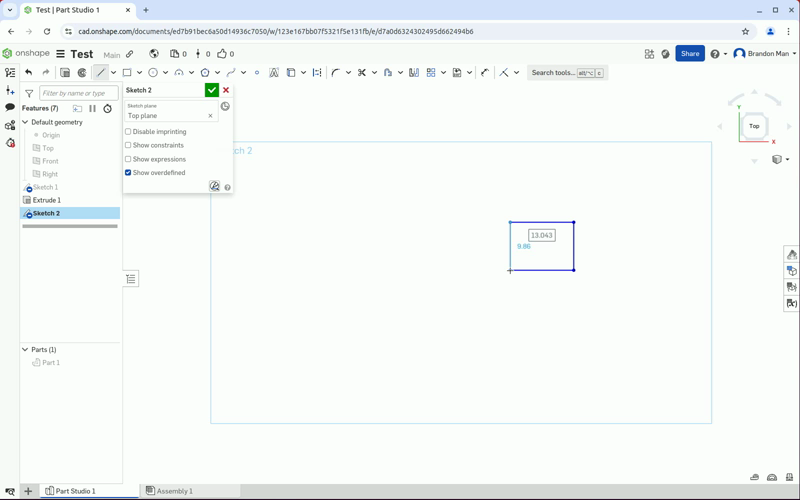
click(510, 270)
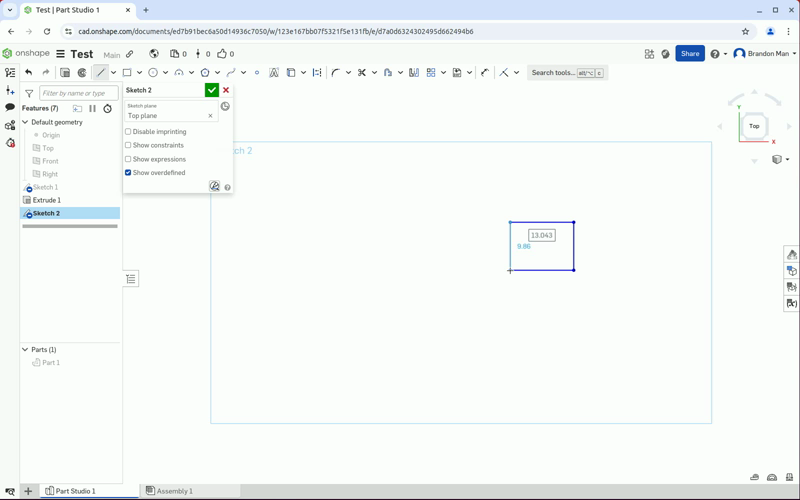
key(esc)
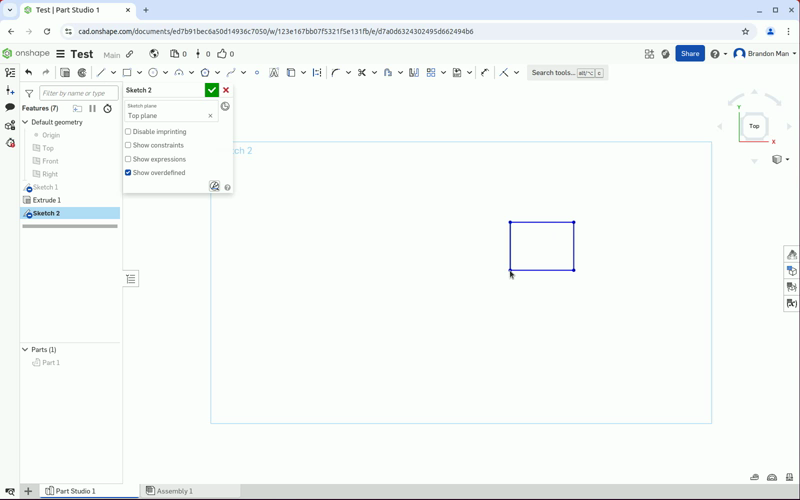
mouse_move(554, 250)
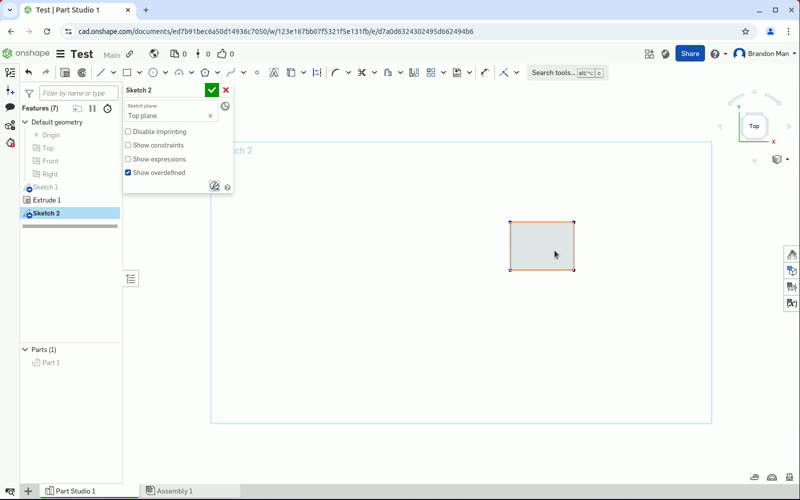
click(554, 250)
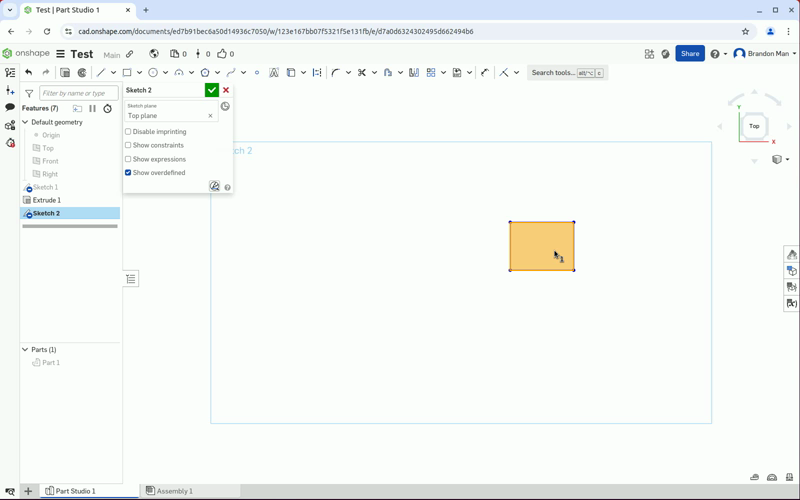
mouse_move(73, 352)
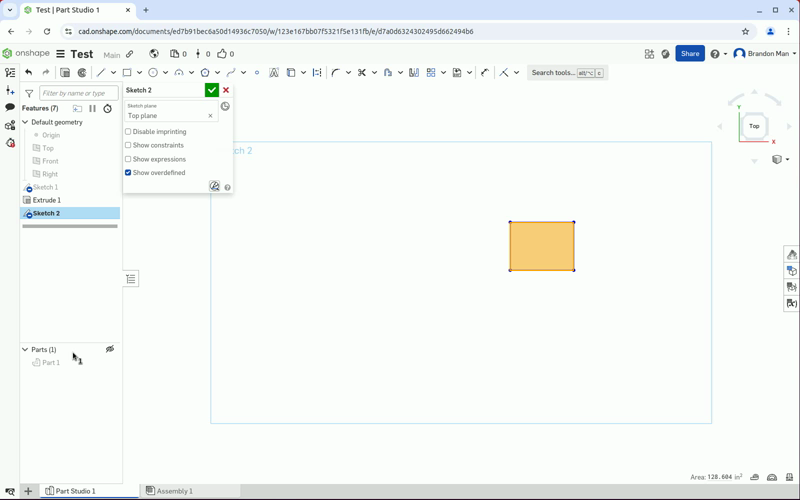
key(shift+y)
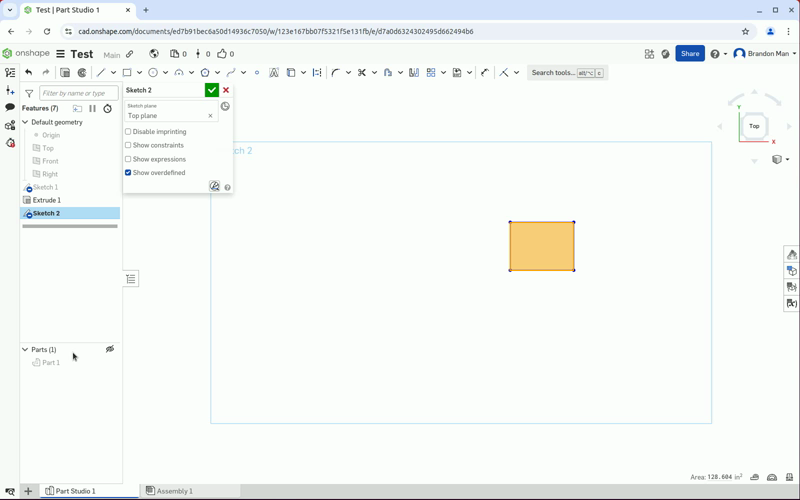
key(shift+e)
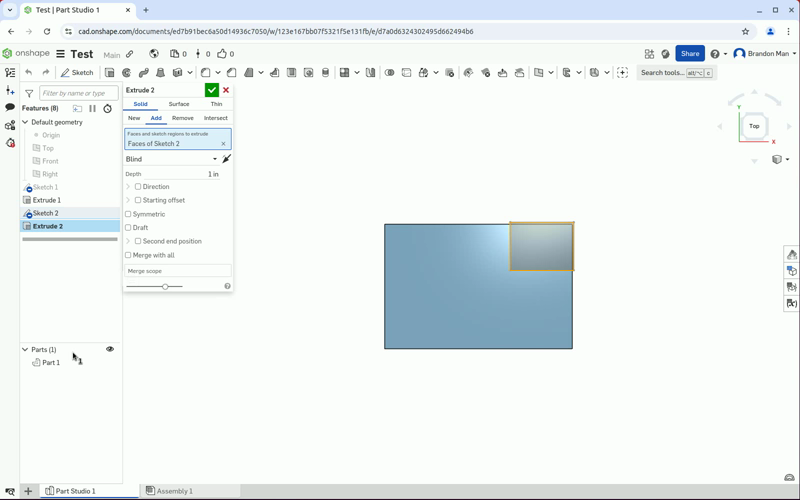
mouse_move(143, 106)
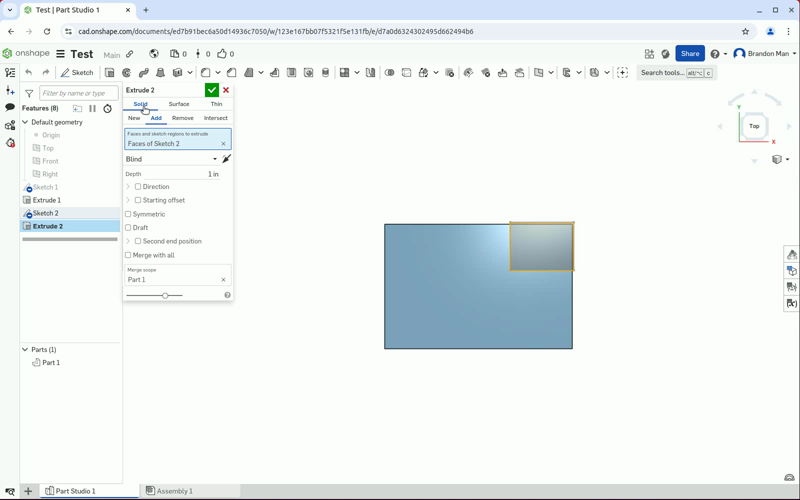
click(143, 106)
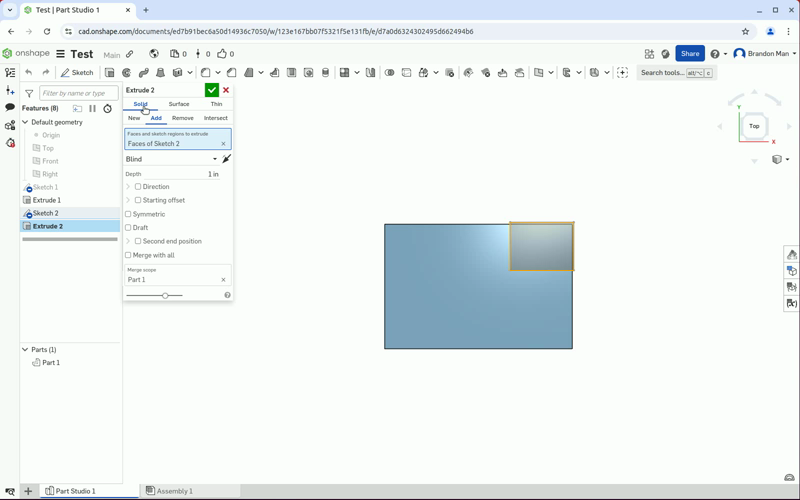
mouse_move(137, 120)
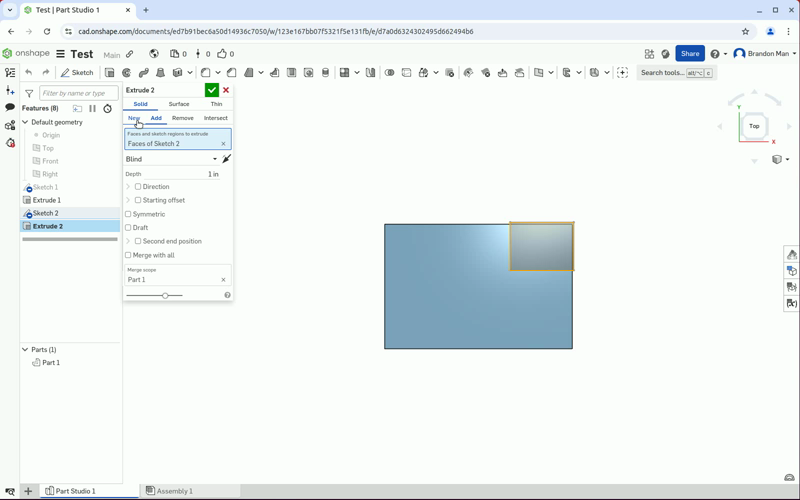
click(137, 120)
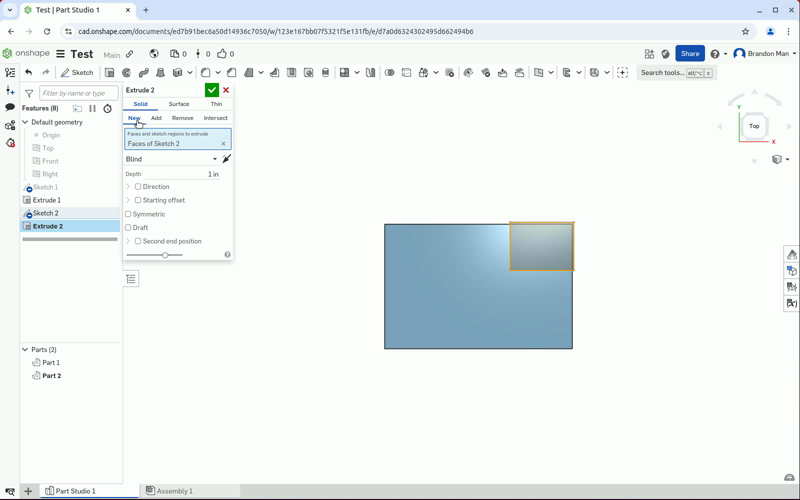
key(tab, 4)
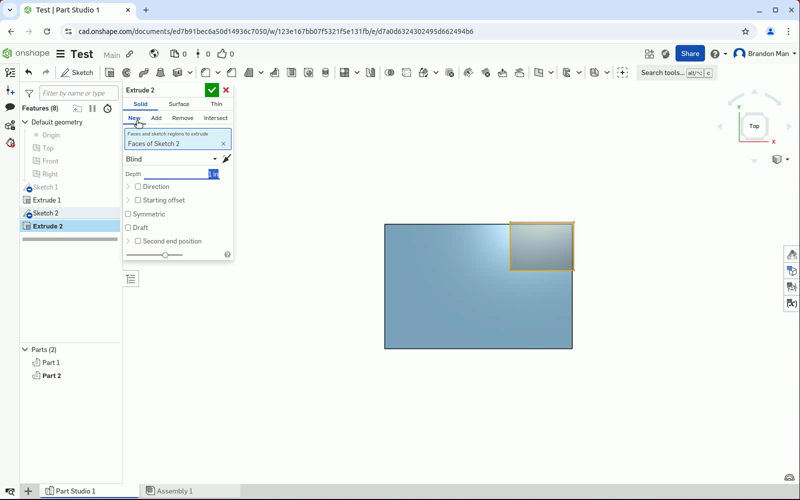
text(12.998)
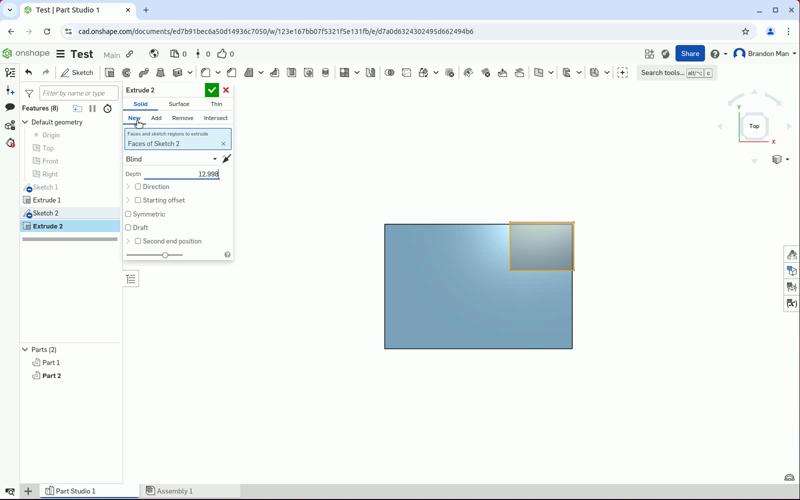
key(enter)
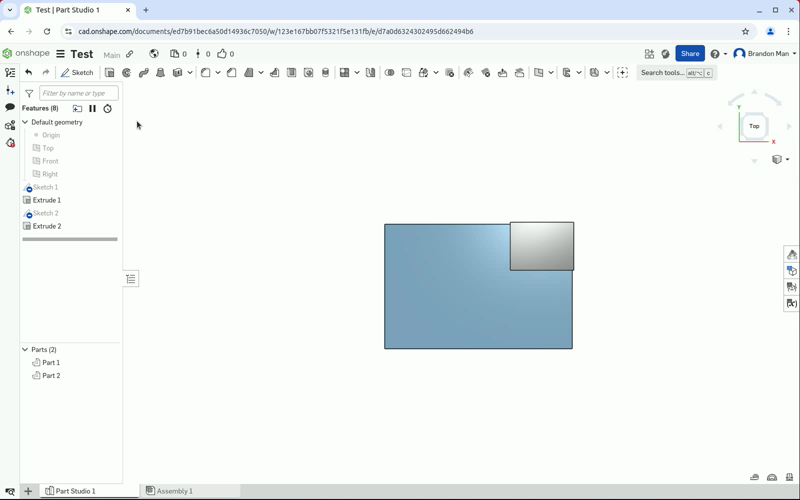
key(shift+h)
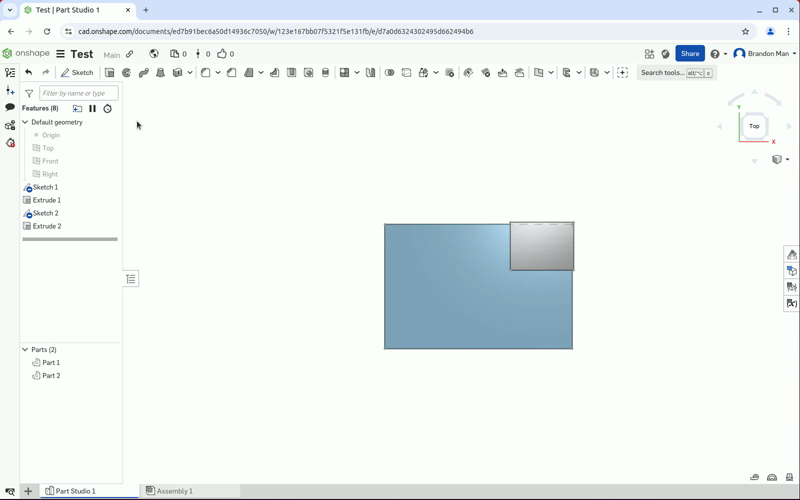
key(shift+h)
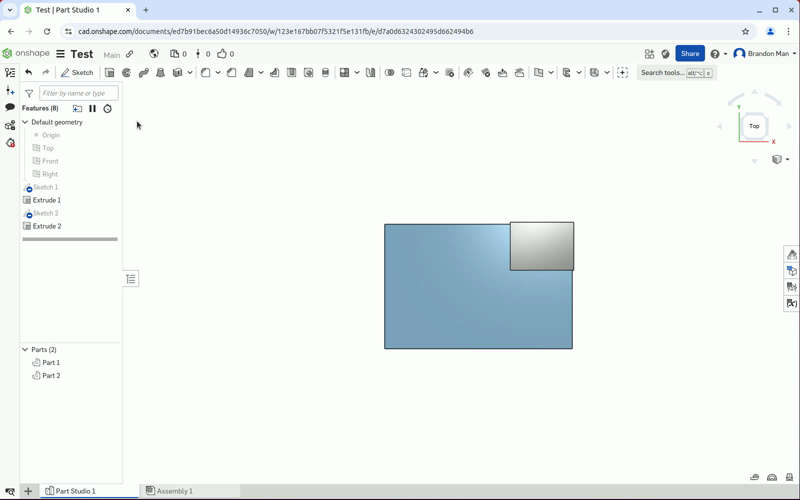
mouse_move(73, 189)
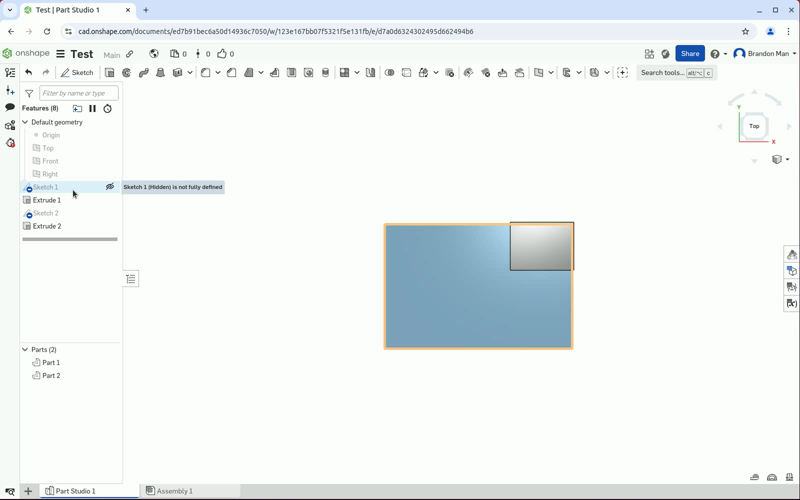
click(73, 189)
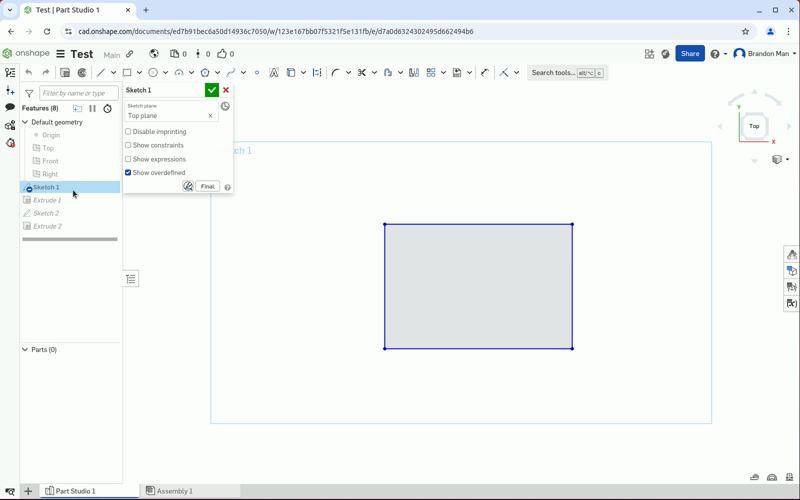
mouse_move(229, 92)
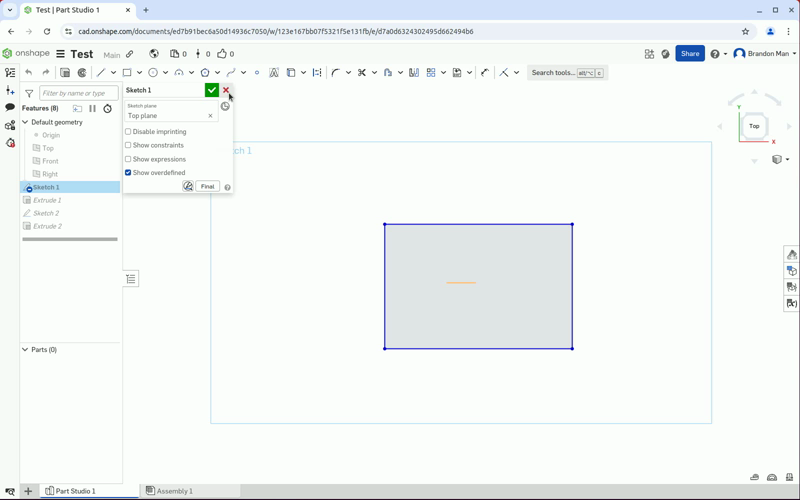
click(229, 92)
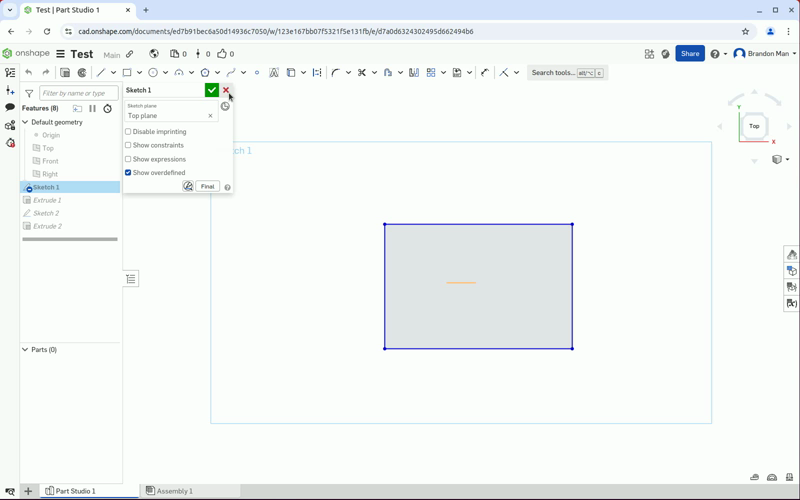
key(shift+s)
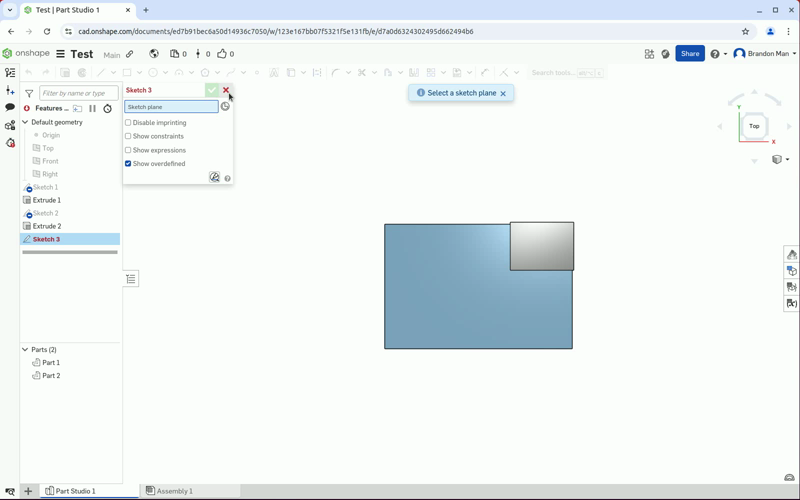
mouse_move(73, 150)
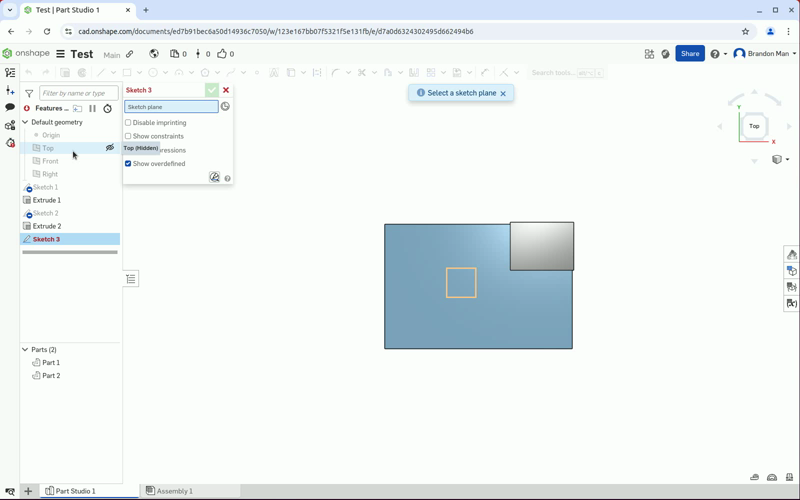
click(73, 150)
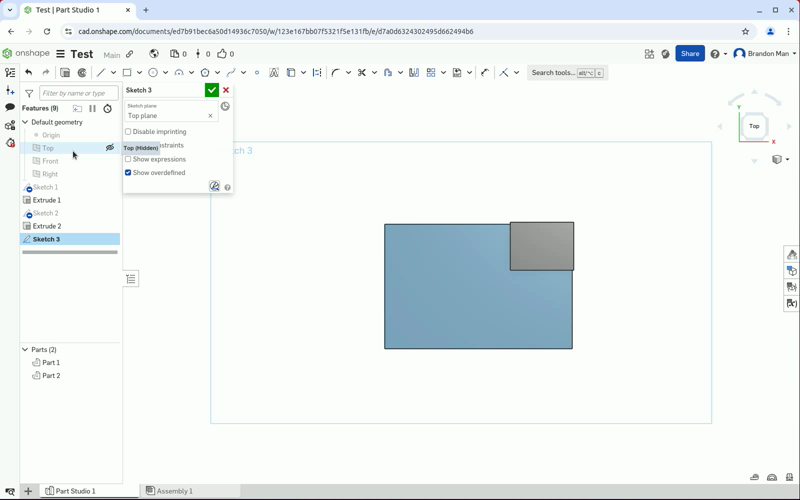
mouse_move(73, 352)
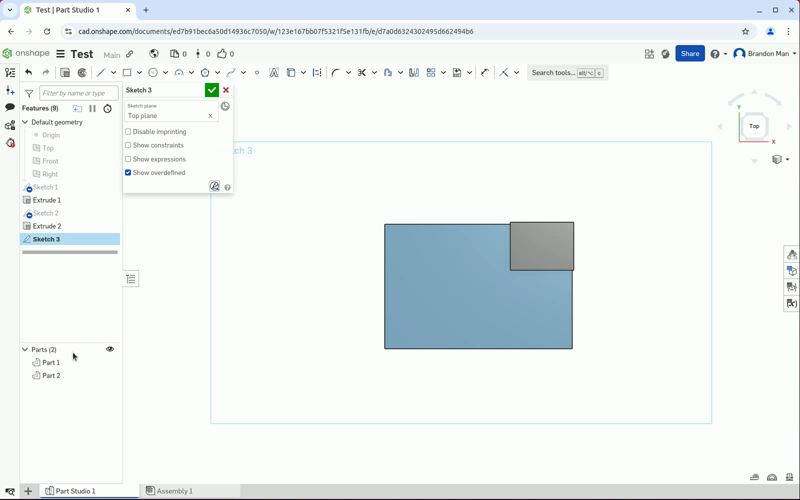
key(y)
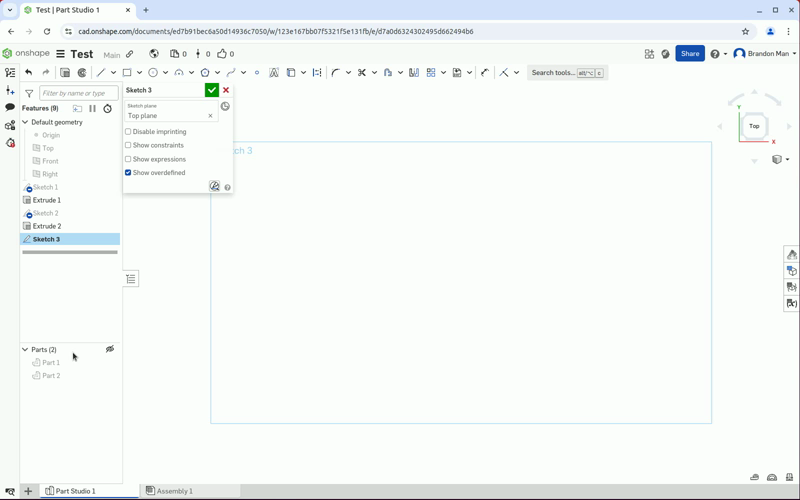
key(l)
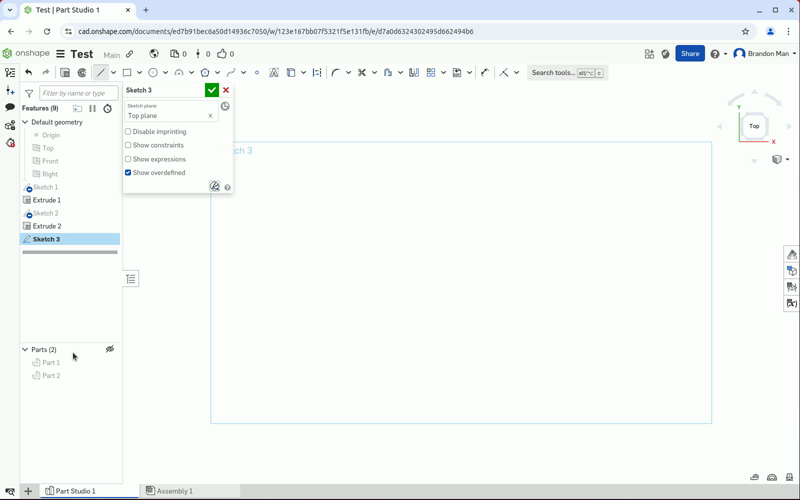
key_down(shift)
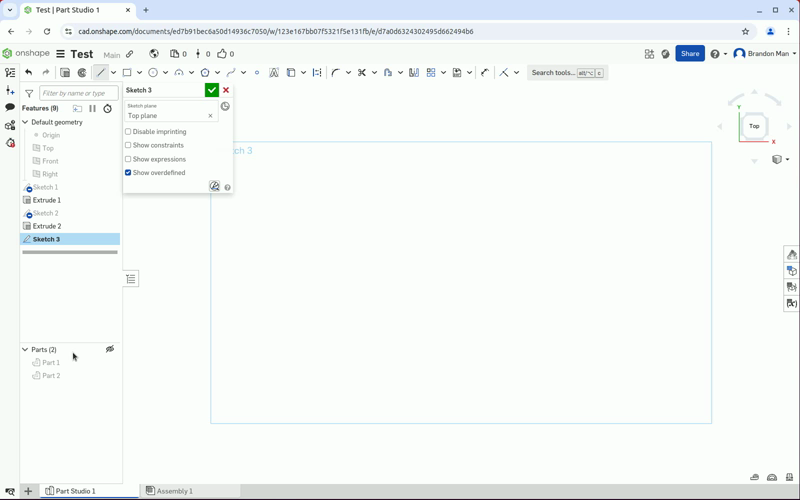
mouse_move(447, 270)
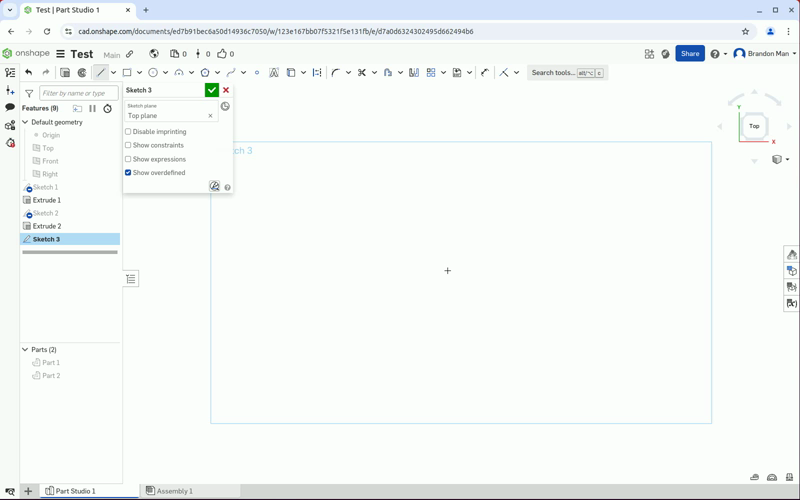
click(447, 270)
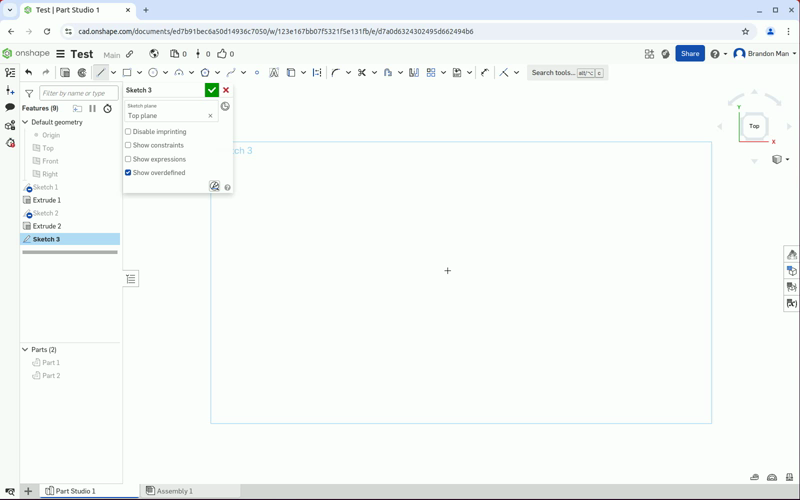
key_up(shift)
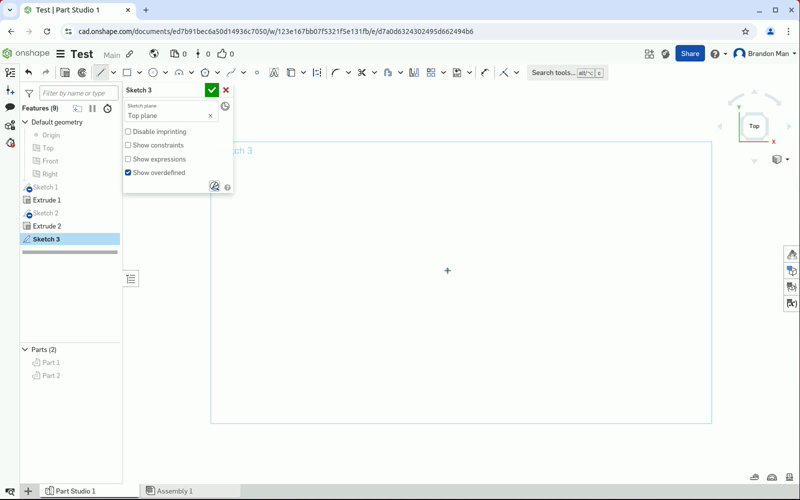
key_down(shift)
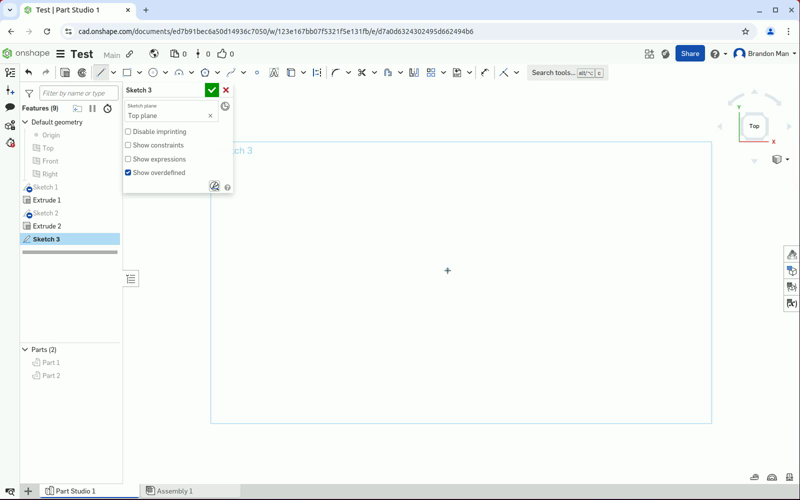
mouse_move(511, 270)
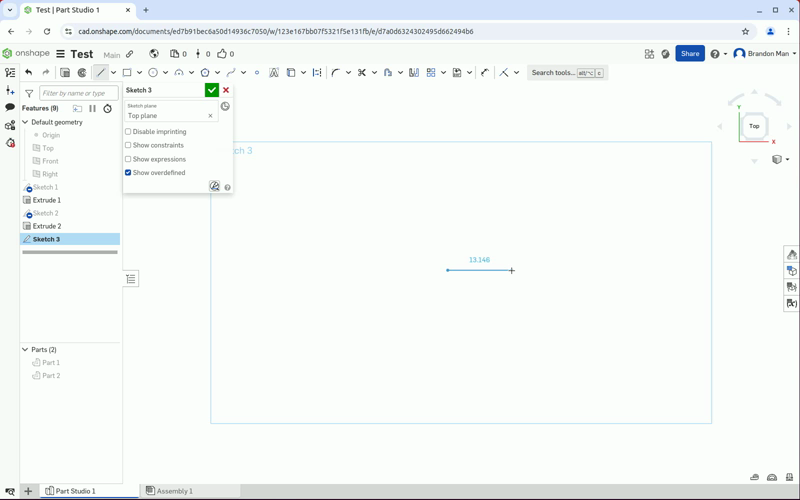
click(511, 270)
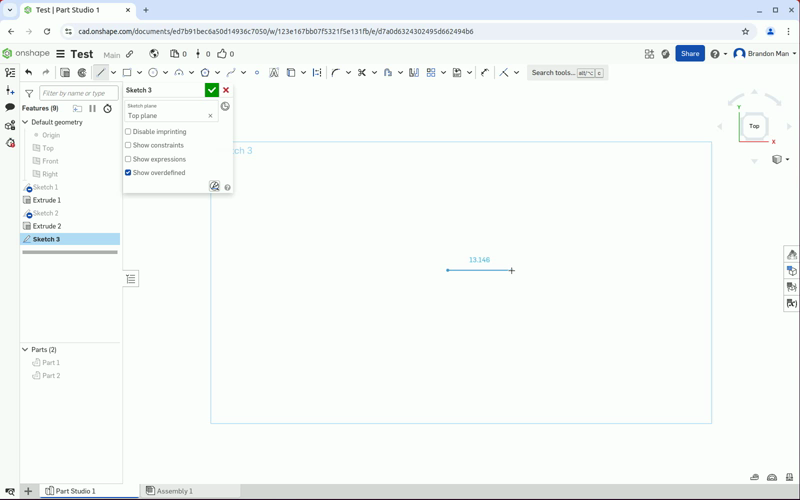
key_up(shift)
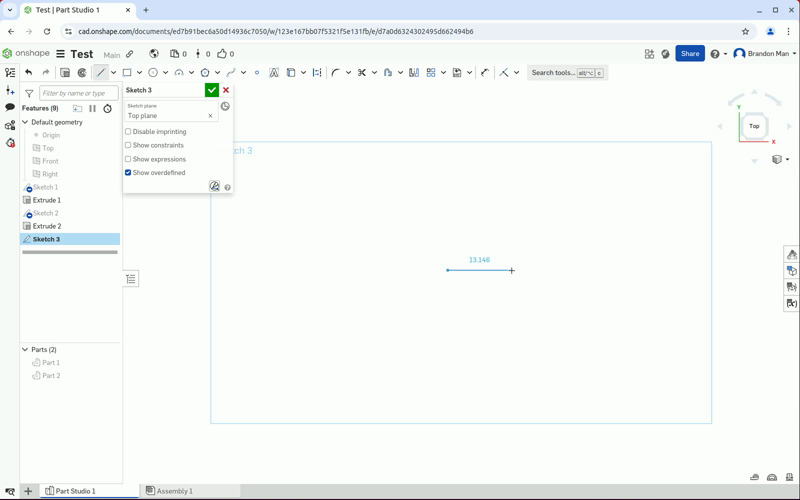
key_down(shift)
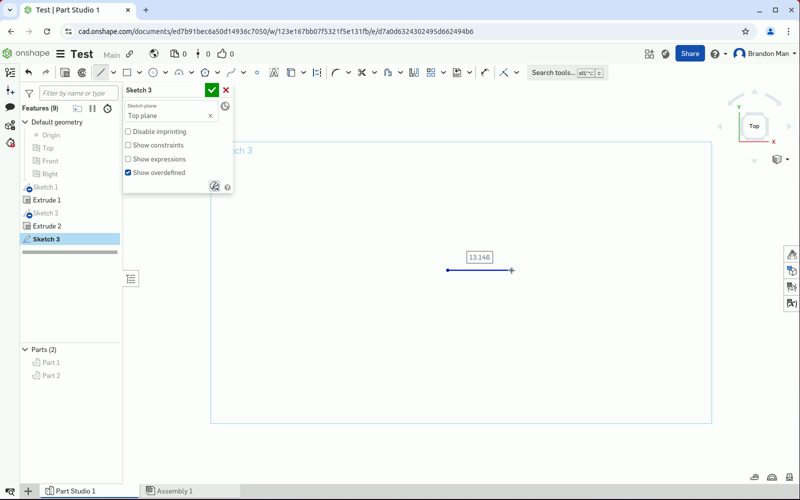
mouse_move(541, 270)
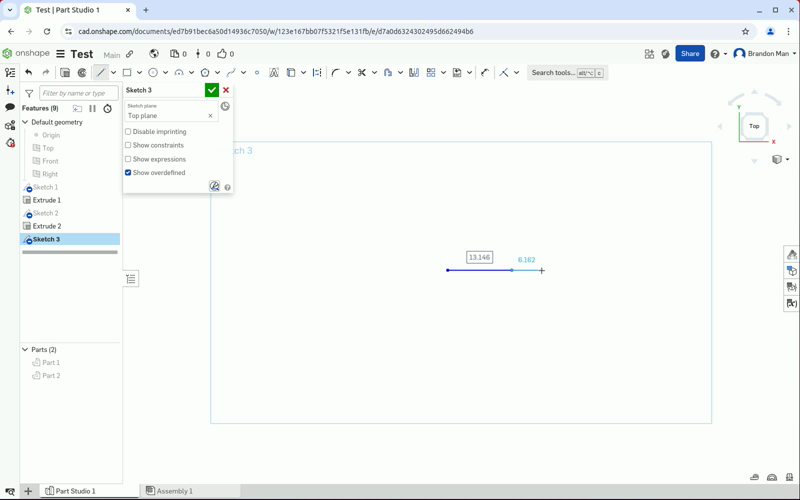
mouse_move(511, 222)
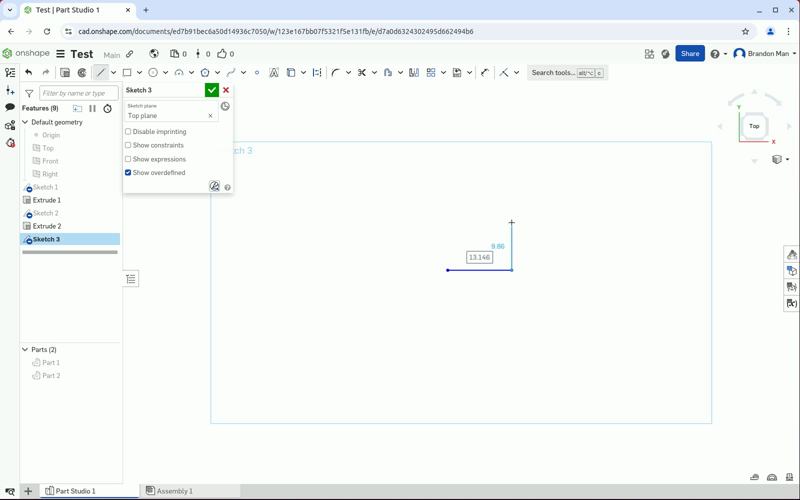
click(511, 222)
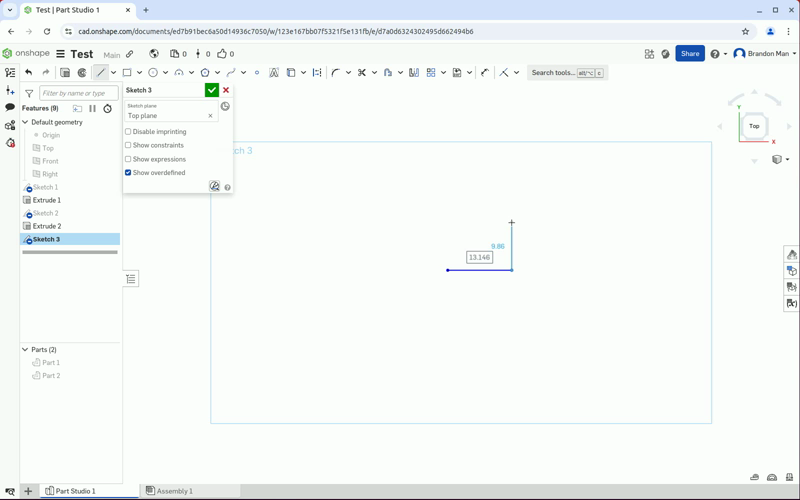
key_up(shift)
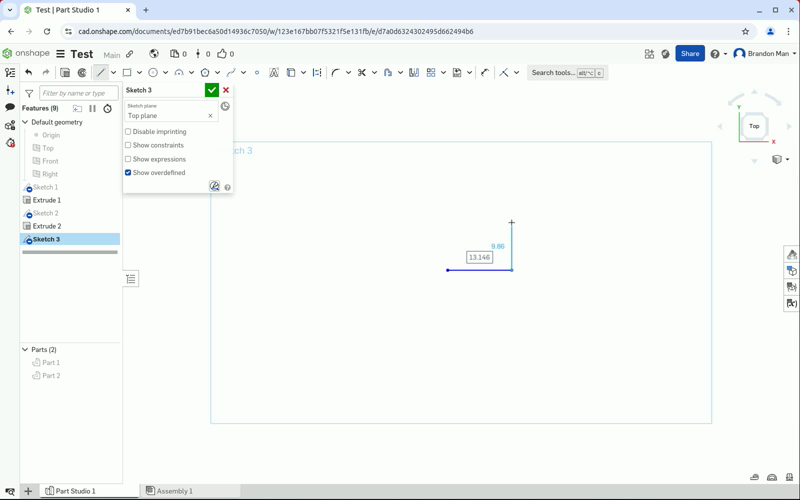
key_down(shift)
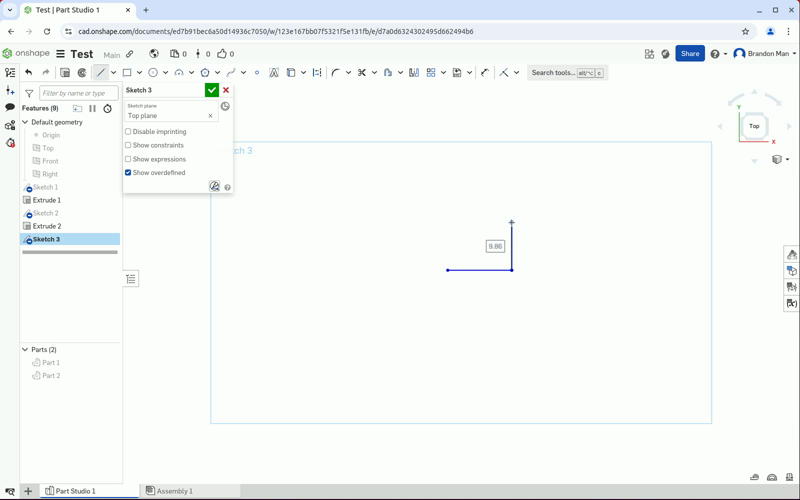
mouse_move(447, 222)
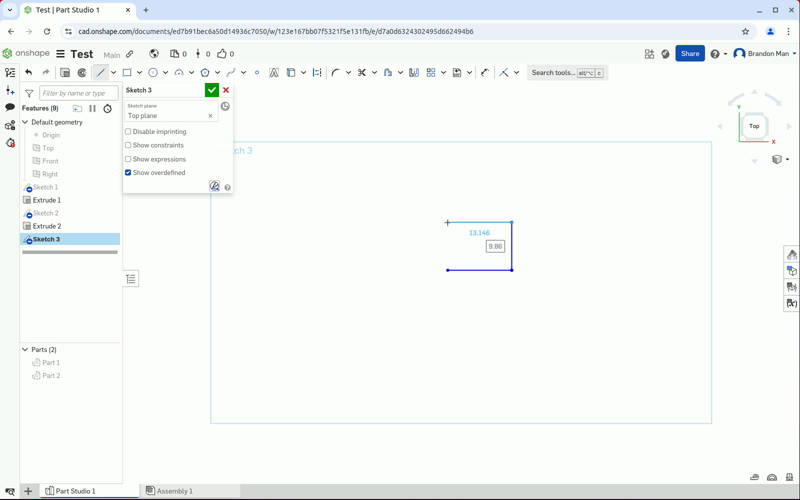
click(447, 222)
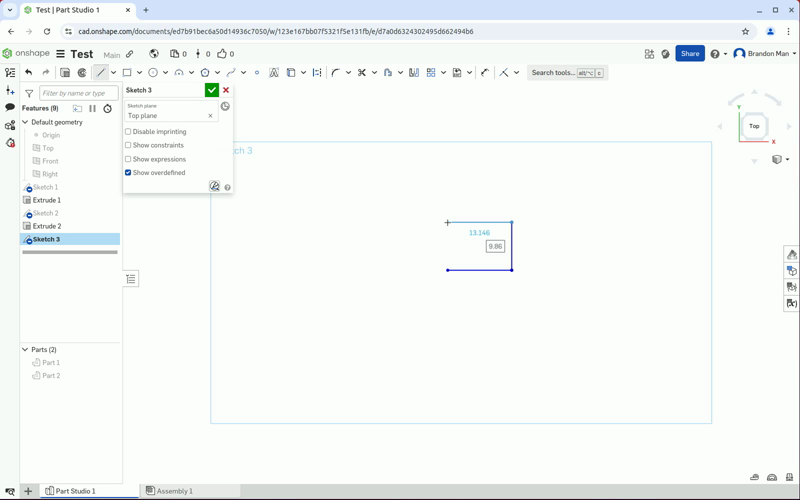
key_up(shift)
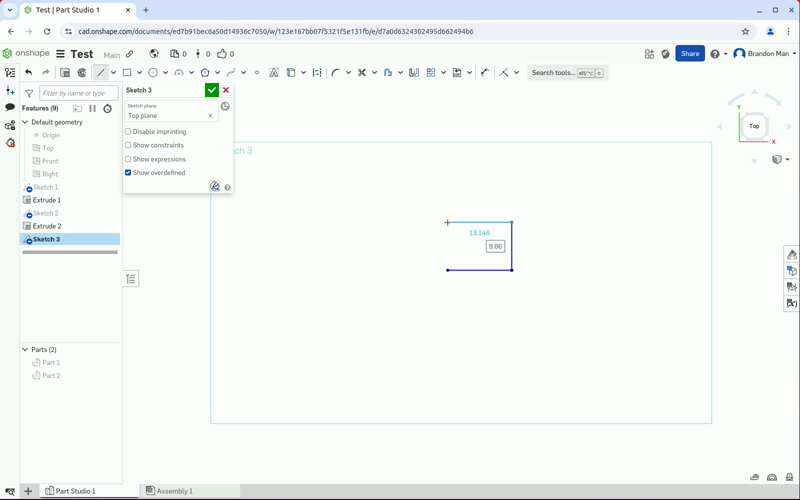
mouse_move(477, 222)
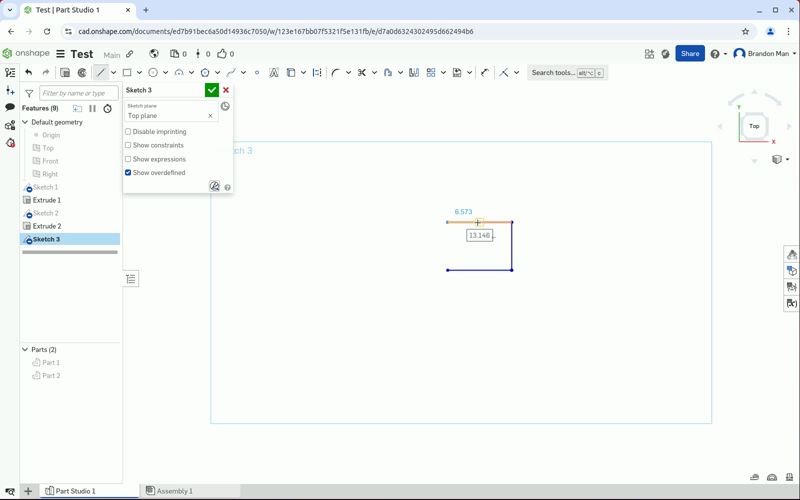
key_down(shift)
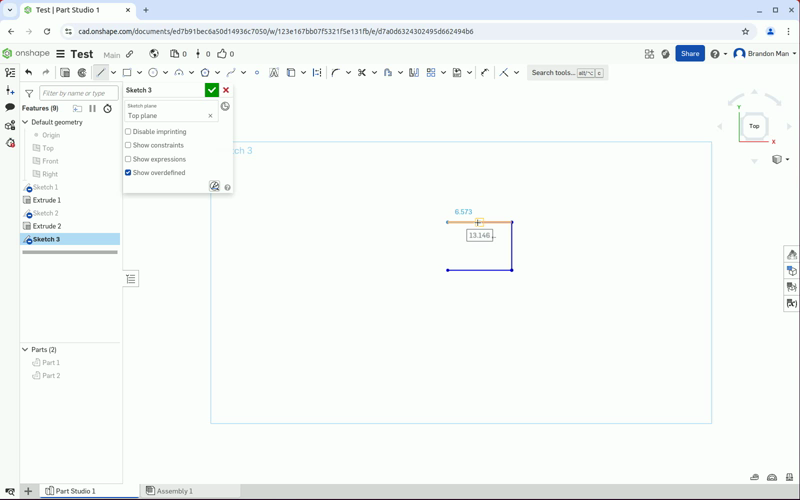
mouse_move(447, 270)
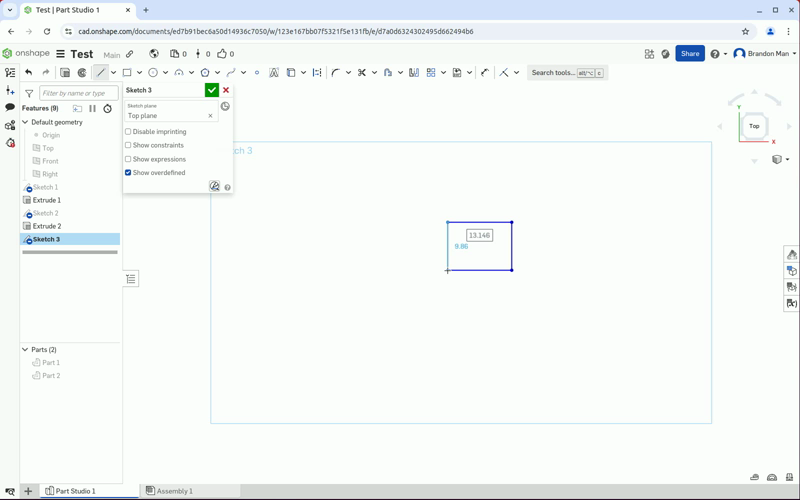
key_up(shift)
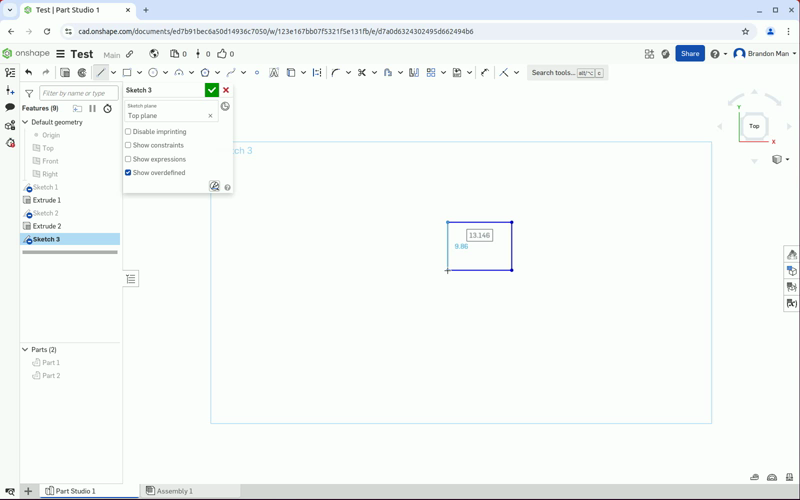
click(447, 270)
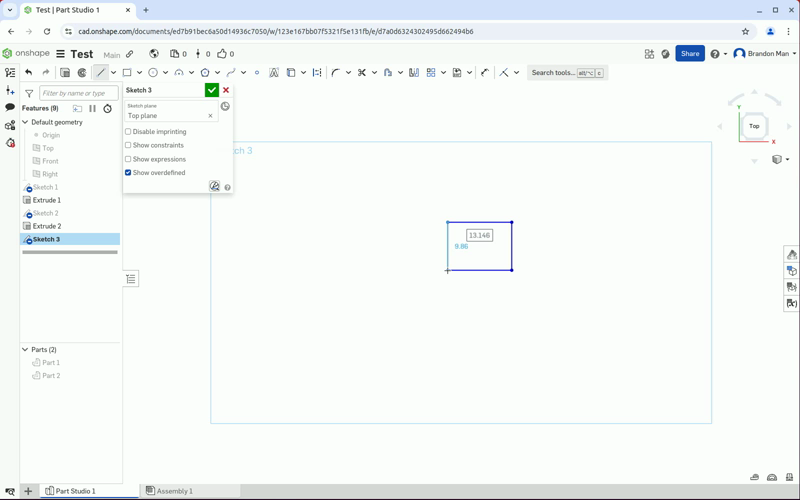
key(esc)
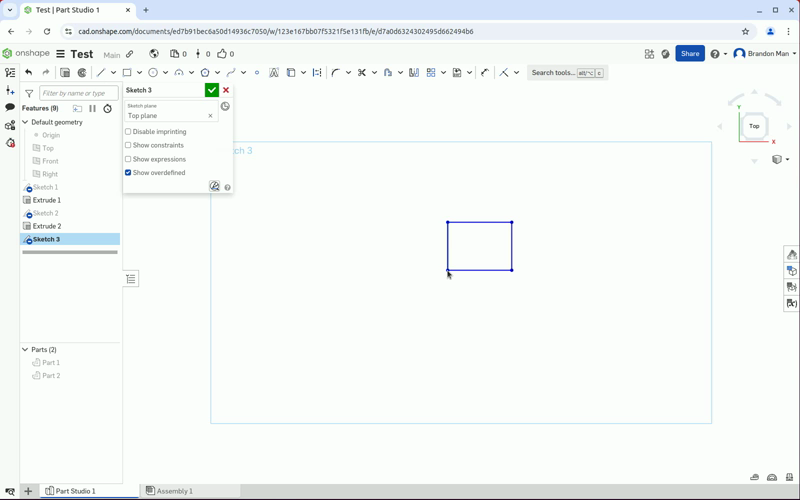
mouse_move(457, 244)
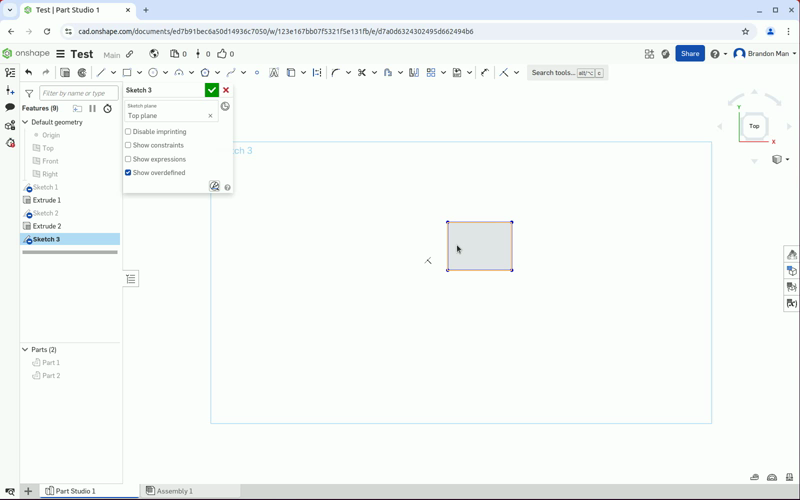
click(457, 244)
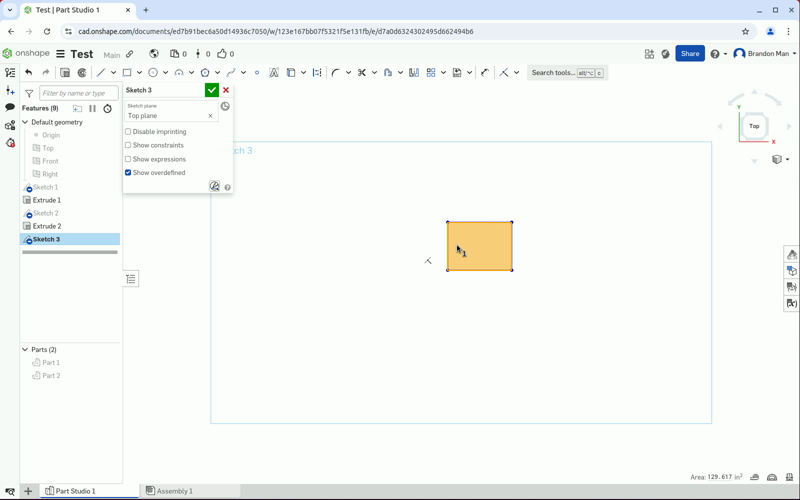
mouse_move(73, 352)
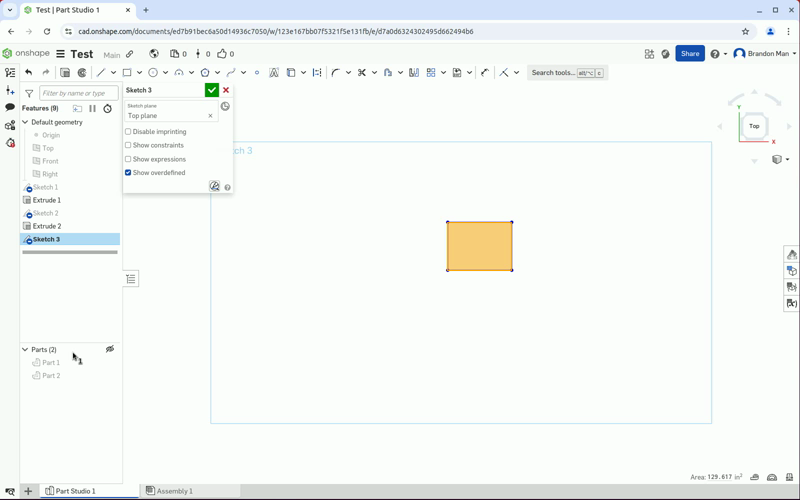
key(shift+y)
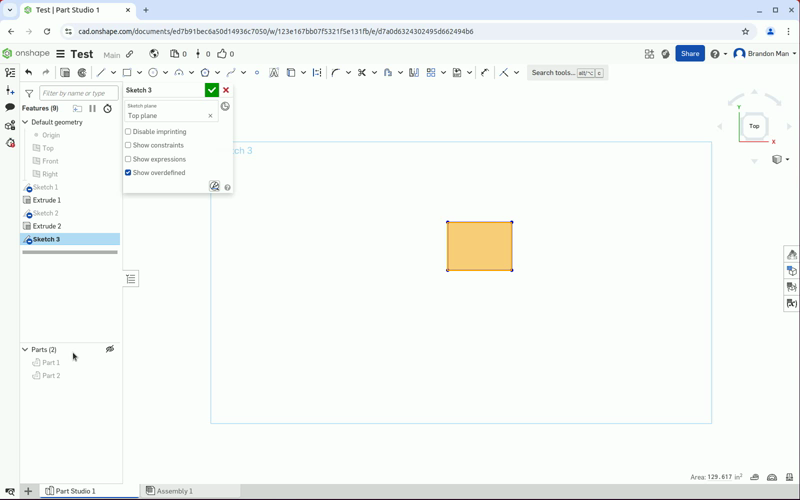
key(shift+e)
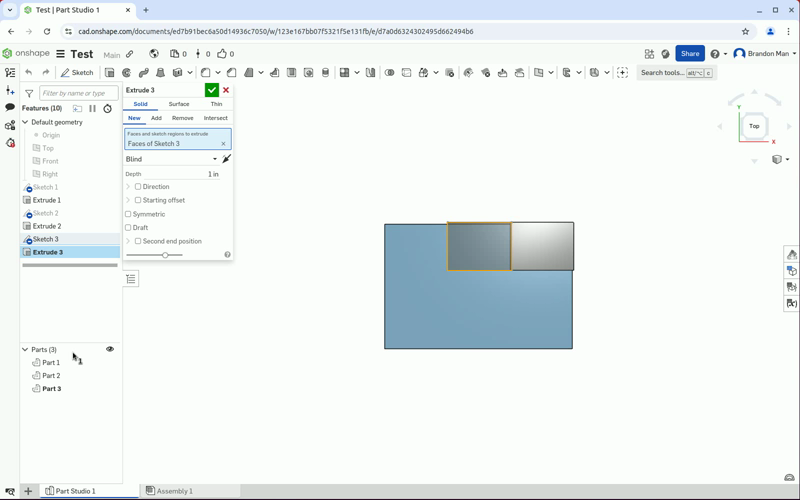
mouse_move(143, 106)
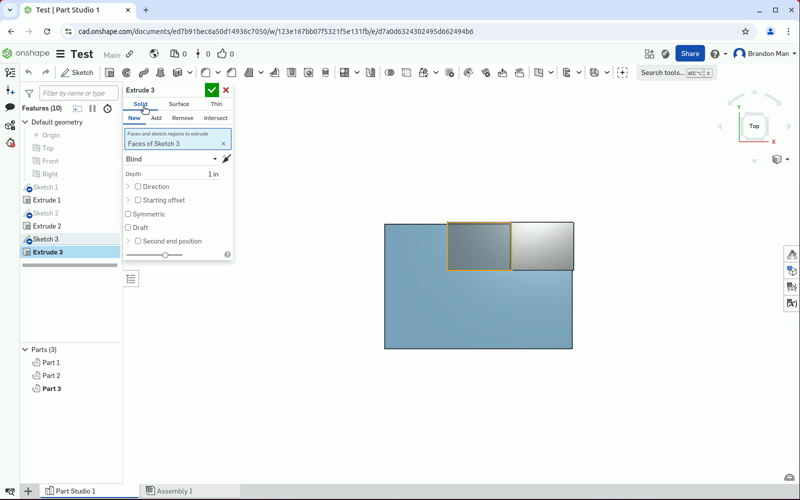
click(143, 106)
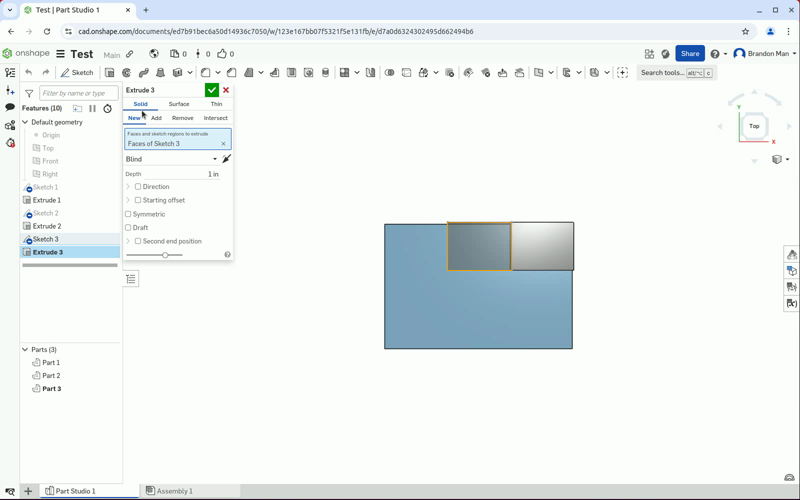
mouse_move(137, 120)
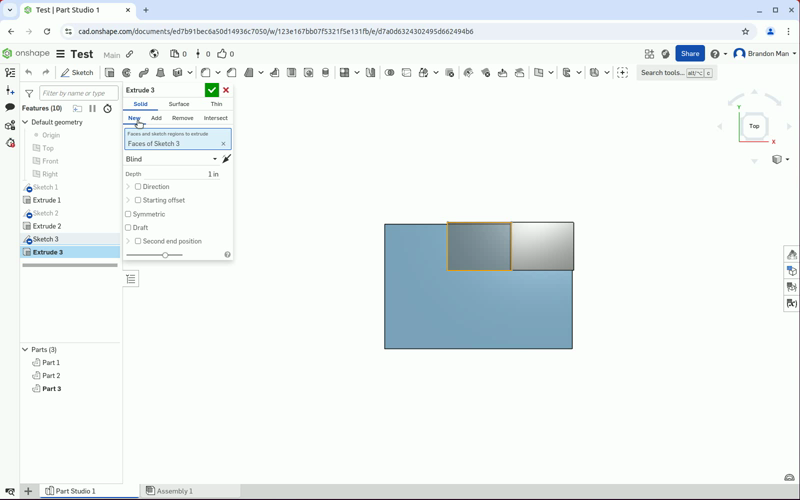
click(137, 120)
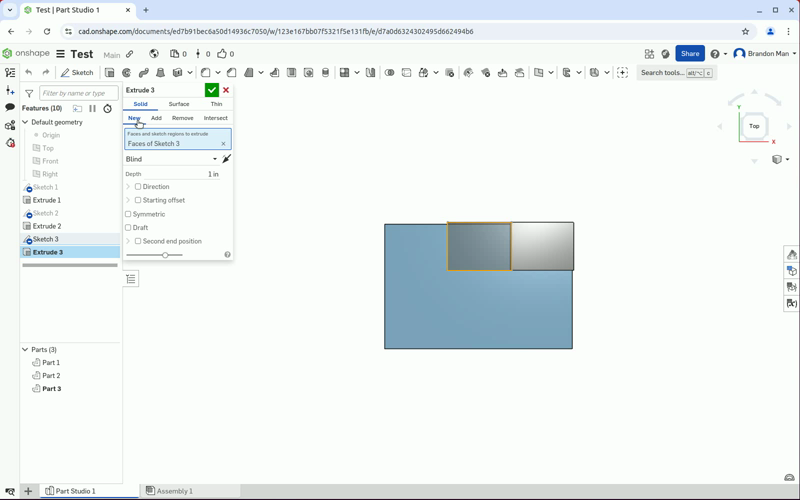
key(tab, 4)
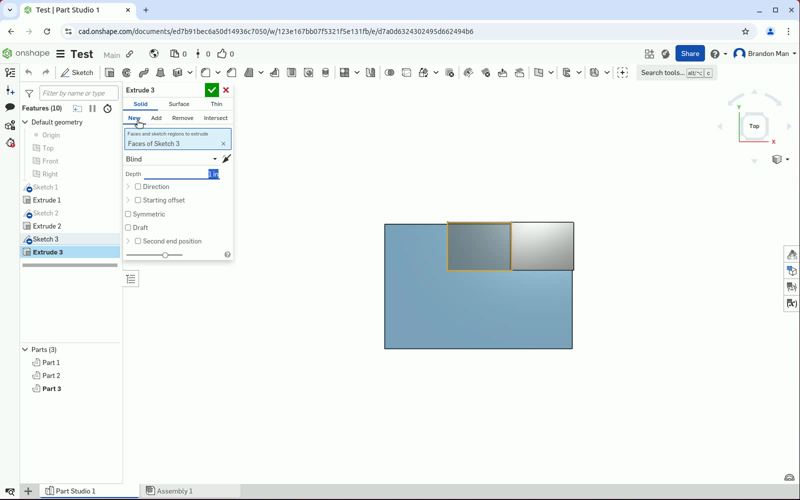
text(9.628)
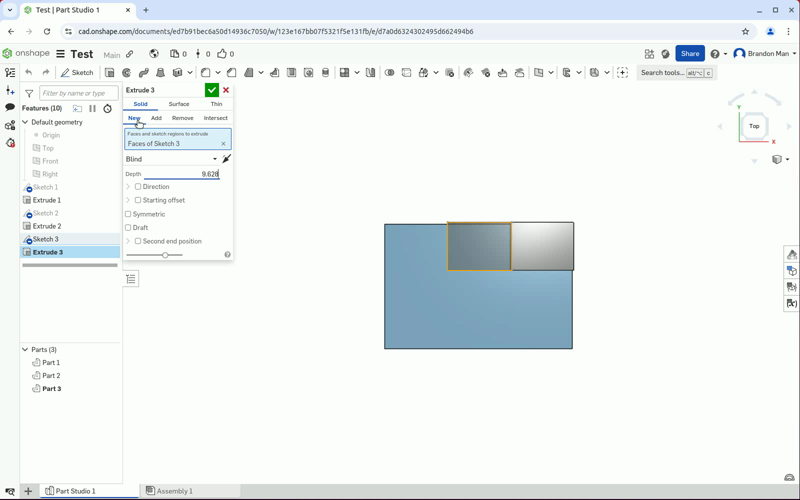
key(enter)
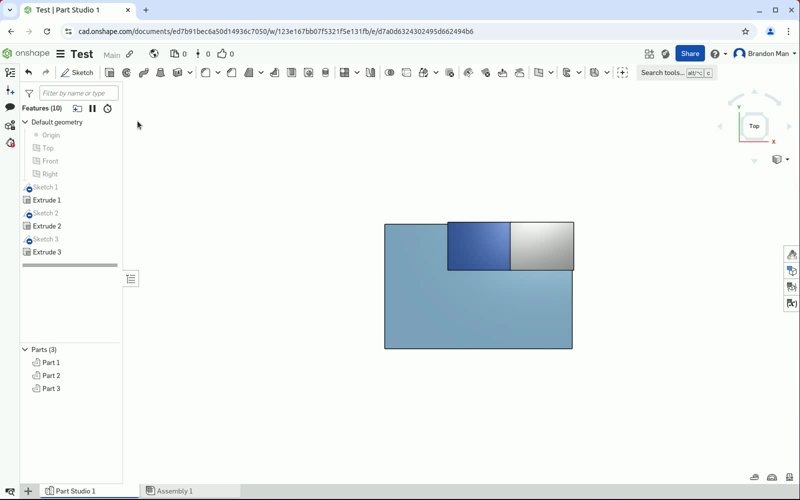
key(shift+h)
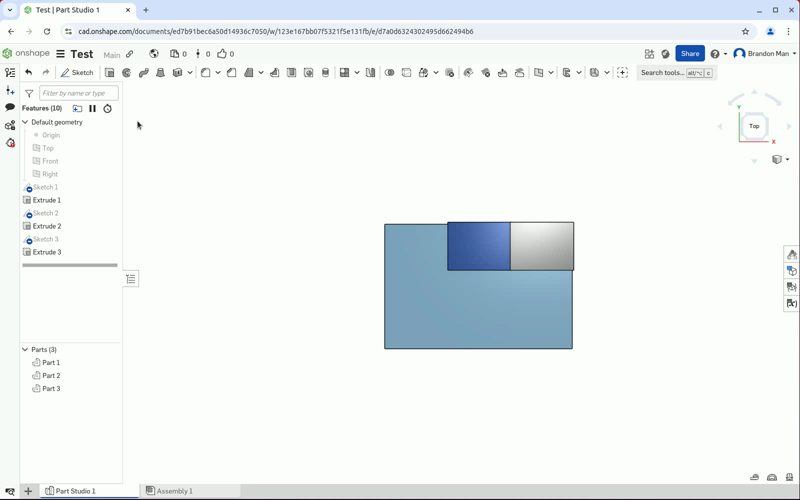
key(shift+h)
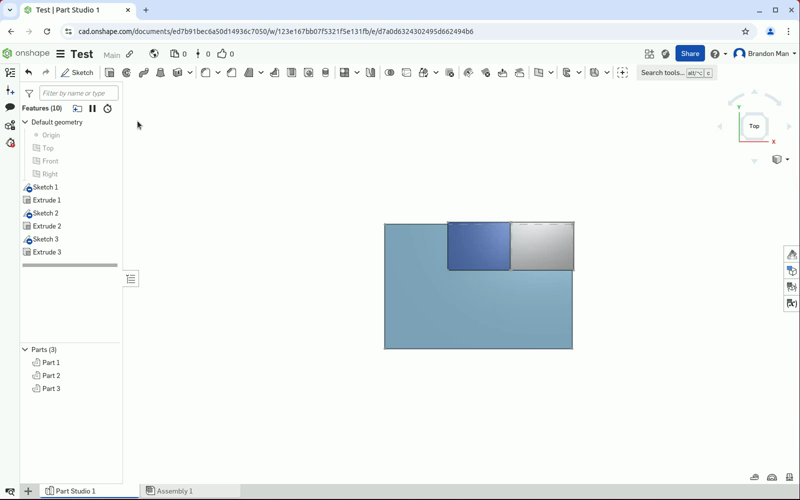
key(shift+7)
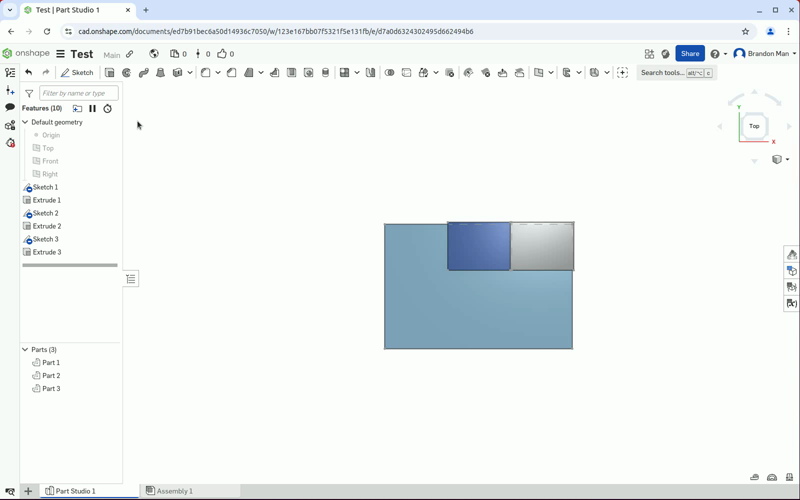
key(up, 3)
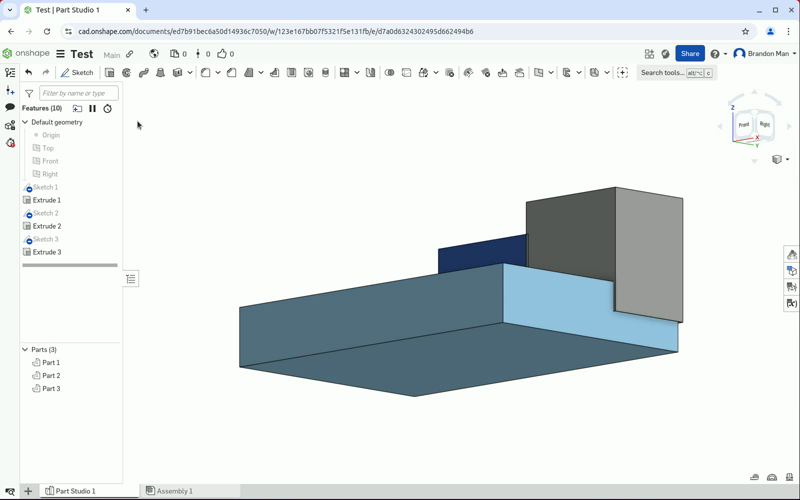
key(left, 3)
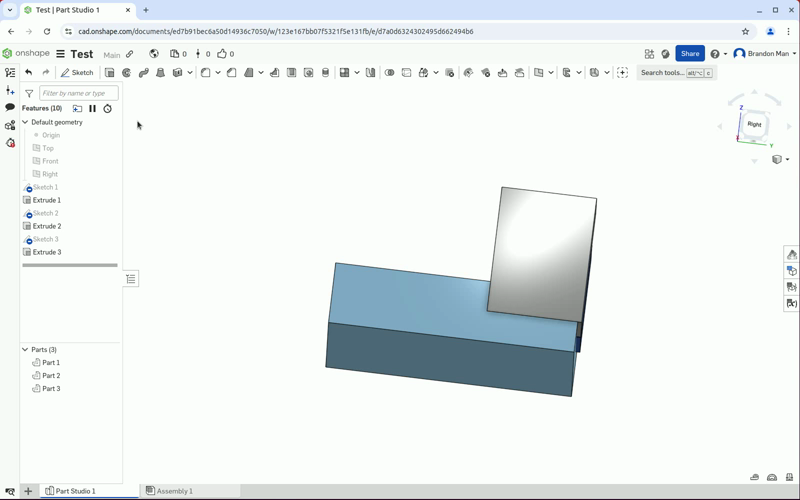
key(right, 3)
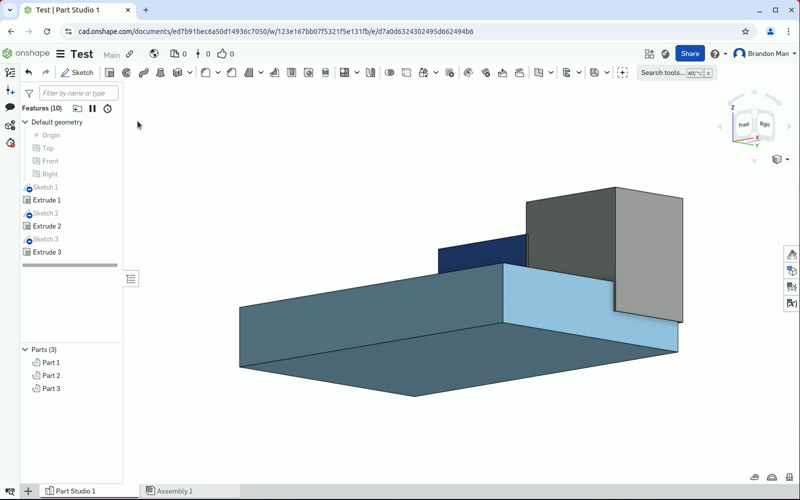
key(down, 3)
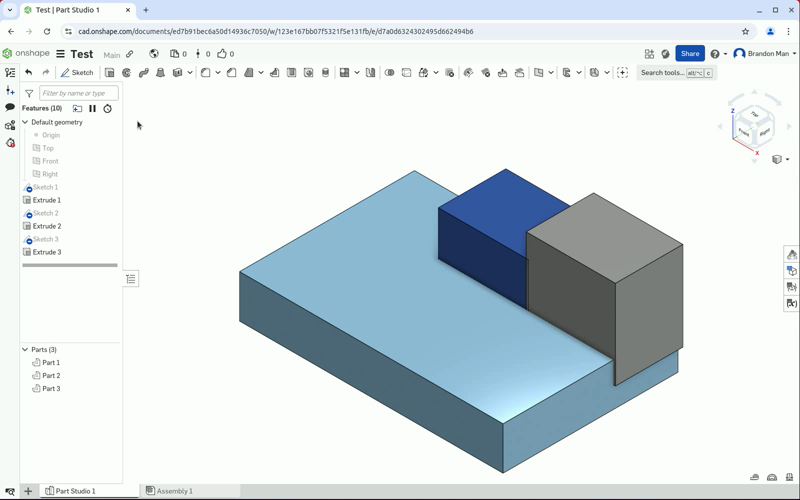
mouse_move(73, 189)
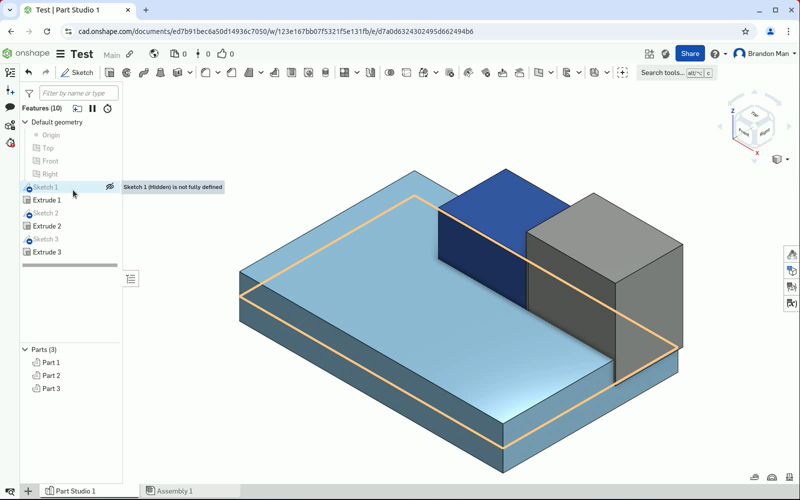
click(73, 189)